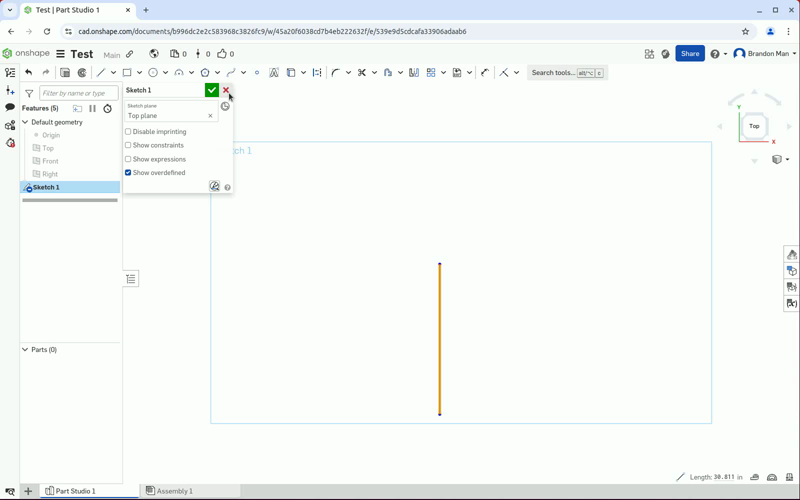
key(shift+h)
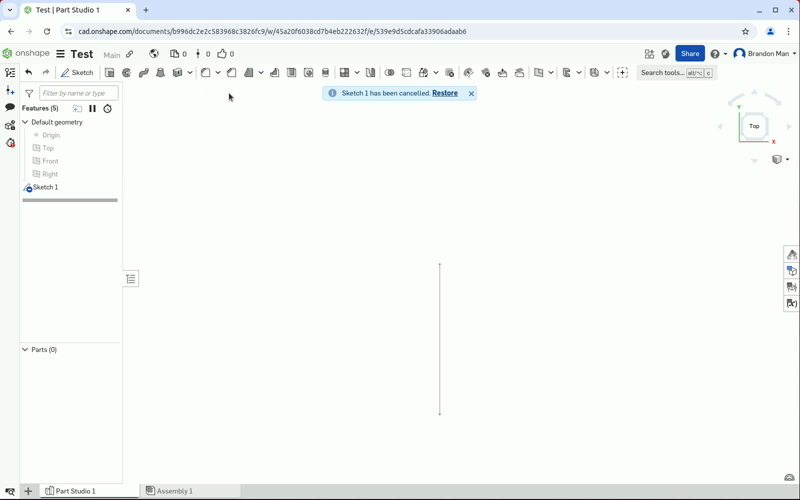
key(shift+s)
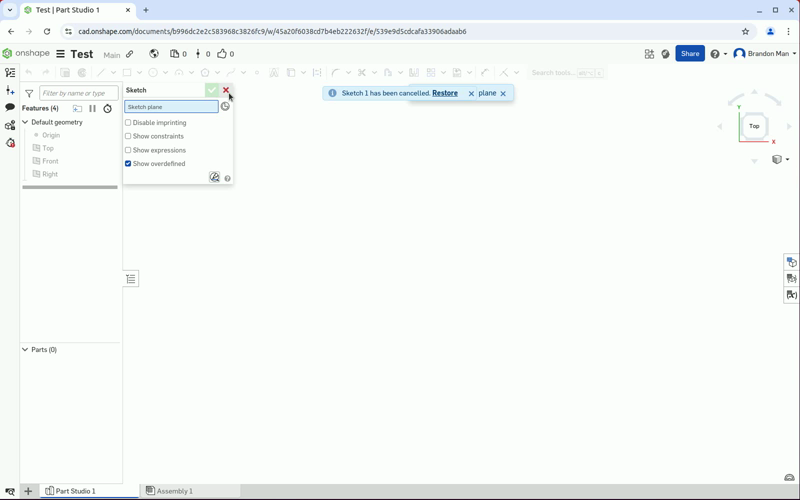
mouse_move(73, 150)
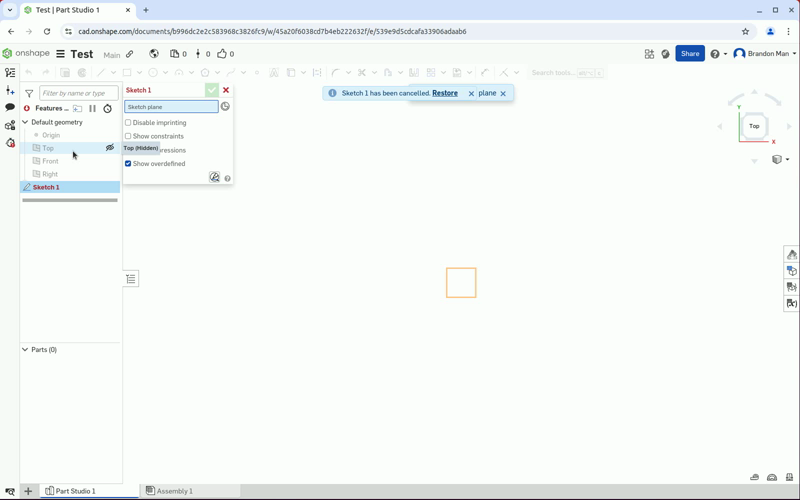
click(73, 150)
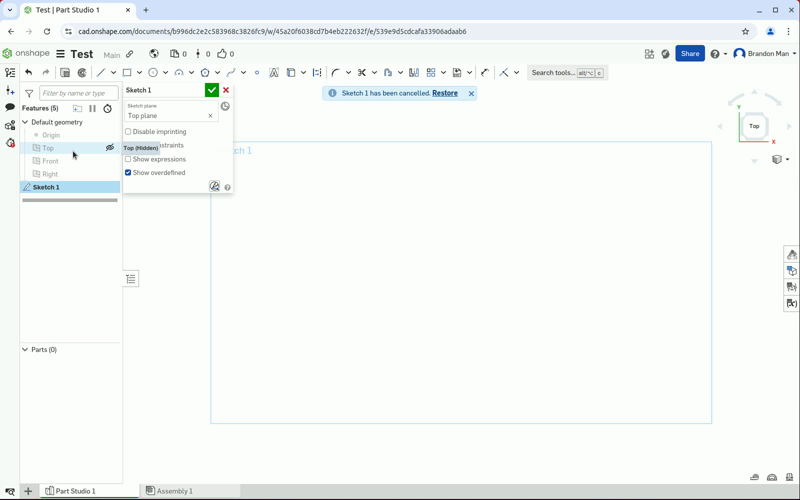
mouse_move(73, 352)
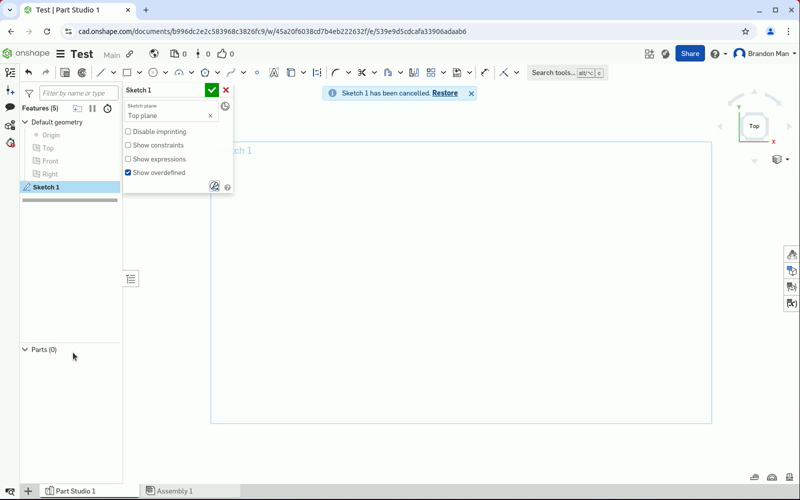
key(y)
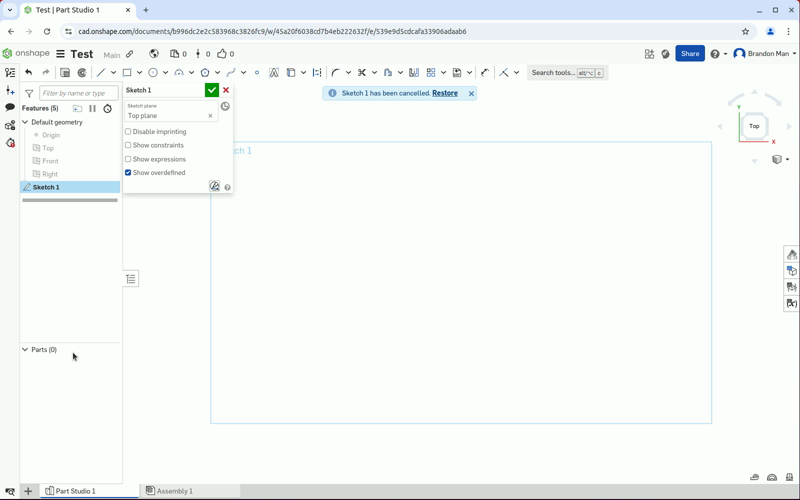
key(l)
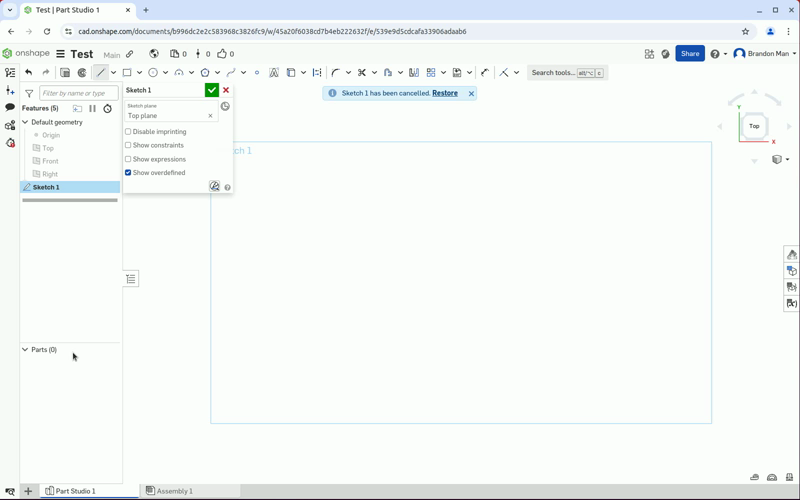
key_down(shift)
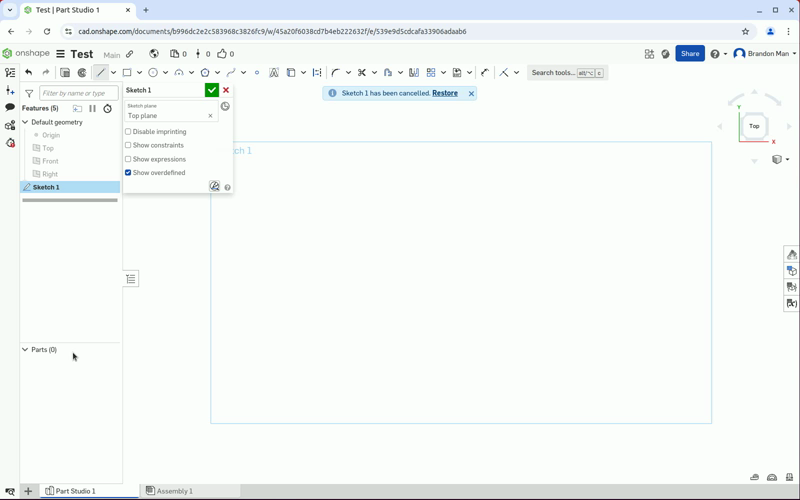
mouse_move(348, 373)
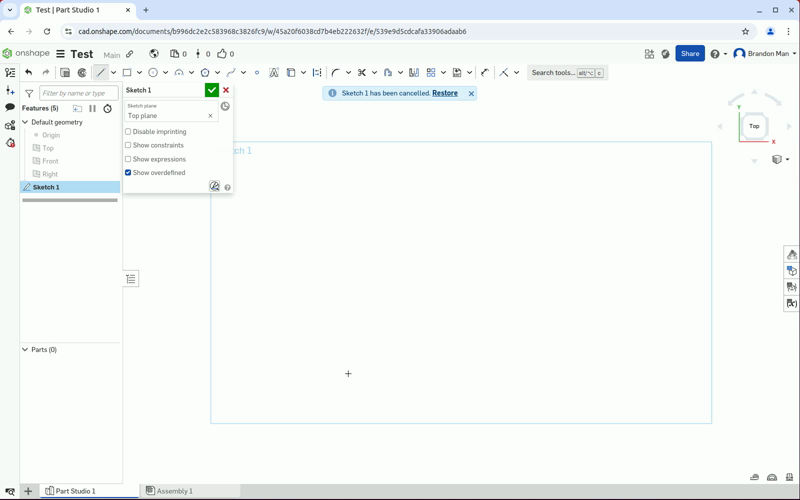
click(348, 373)
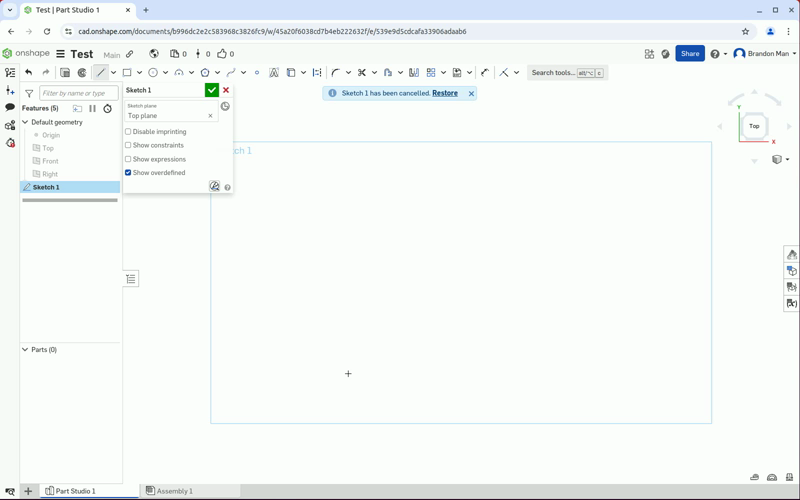
key_up(shift)
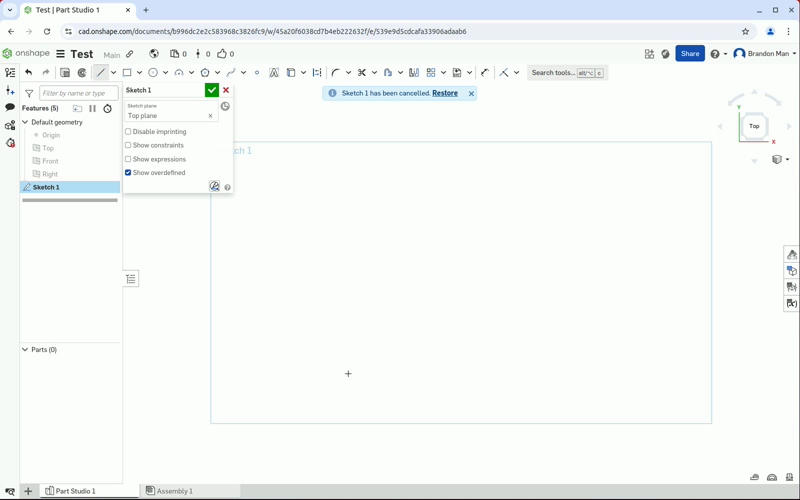
key_down(shift)
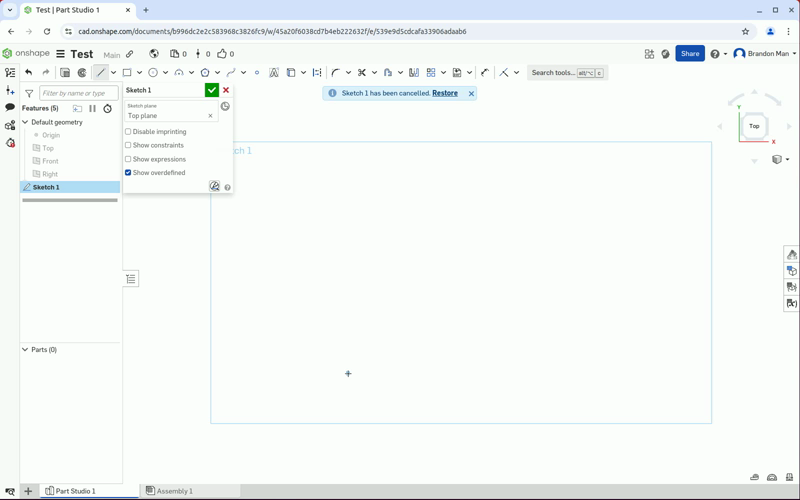
mouse_move(572, 373)
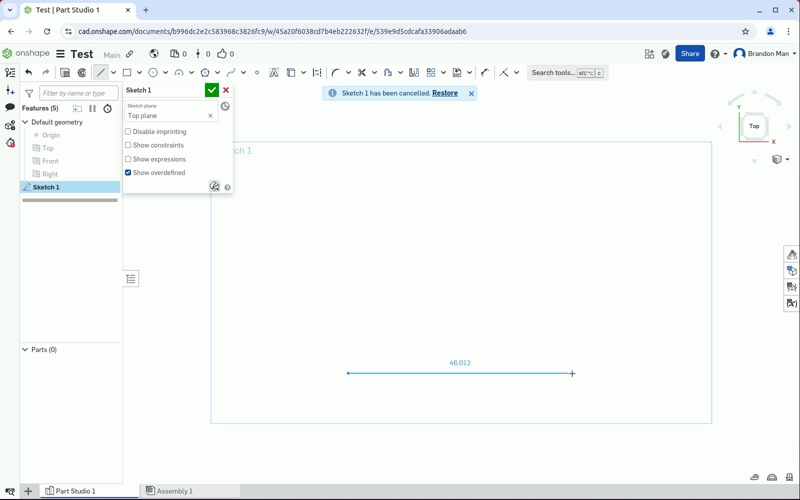
click(572, 373)
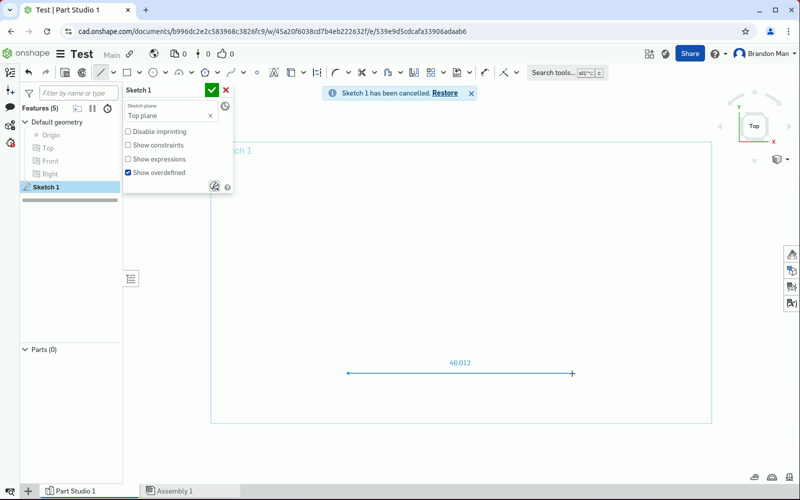
key_up(shift)
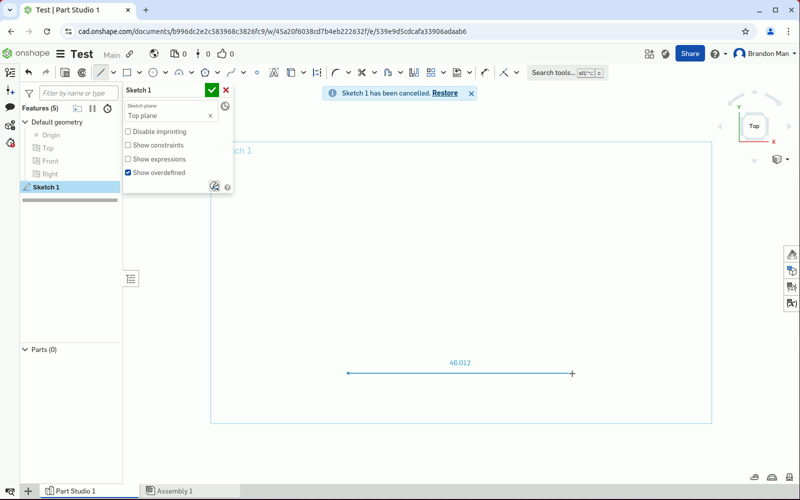
key_down(shift)
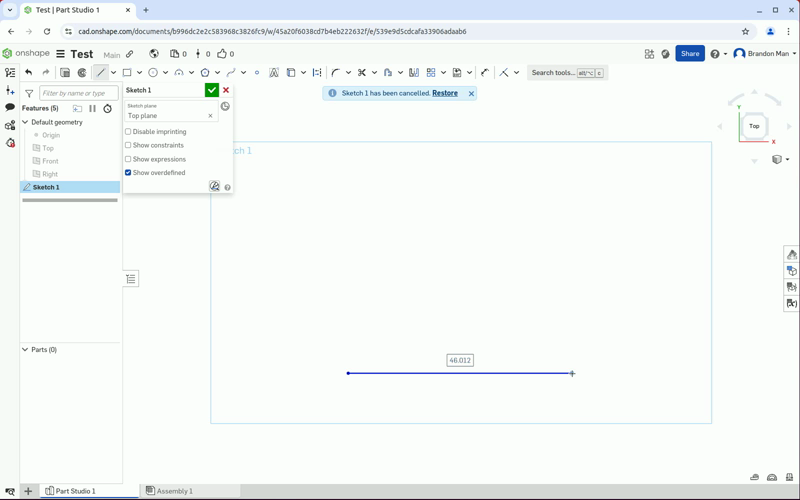
mouse_move(572, 194)
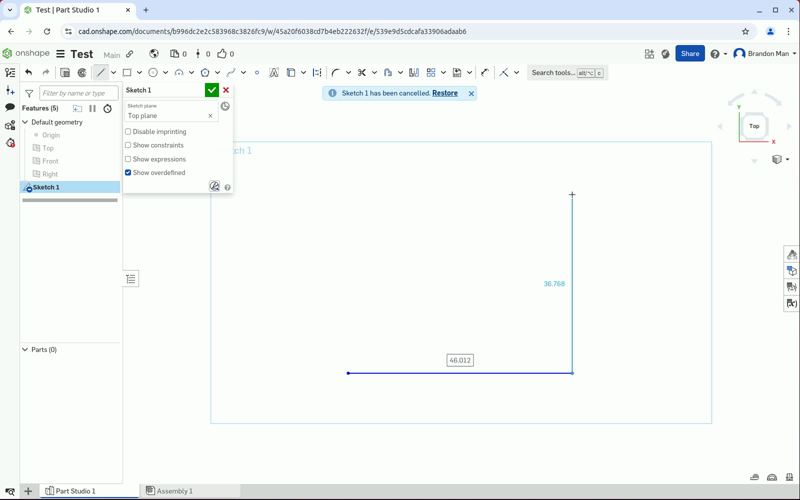
click(572, 194)
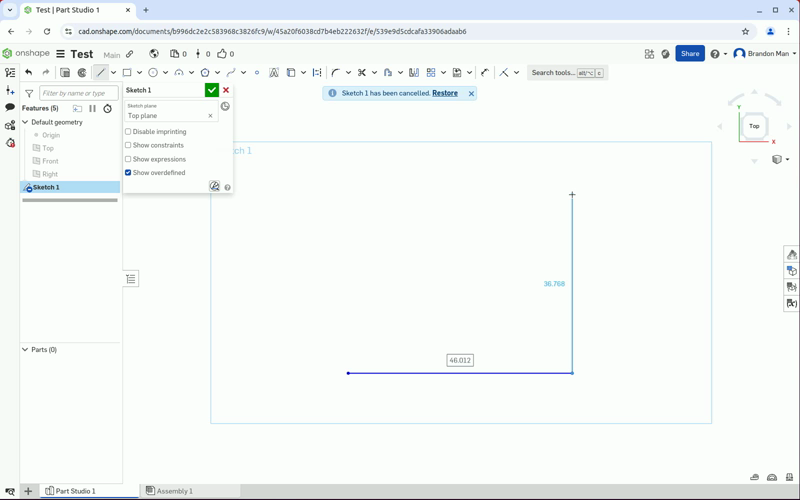
key_up(shift)
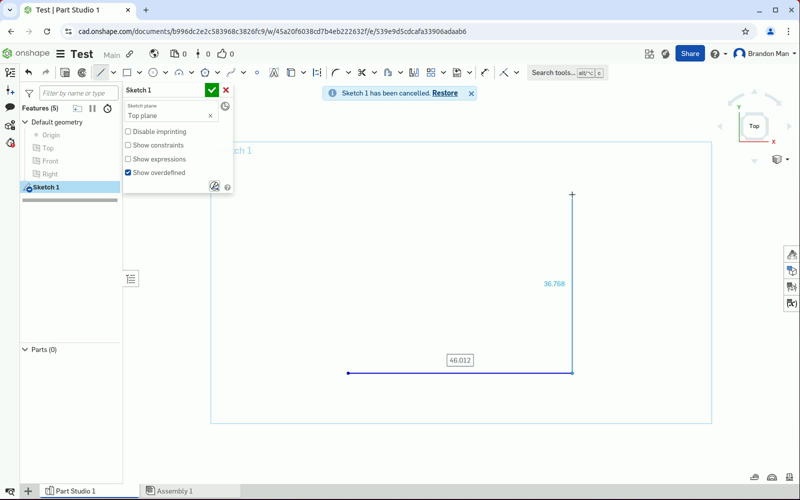
key_down(shift)
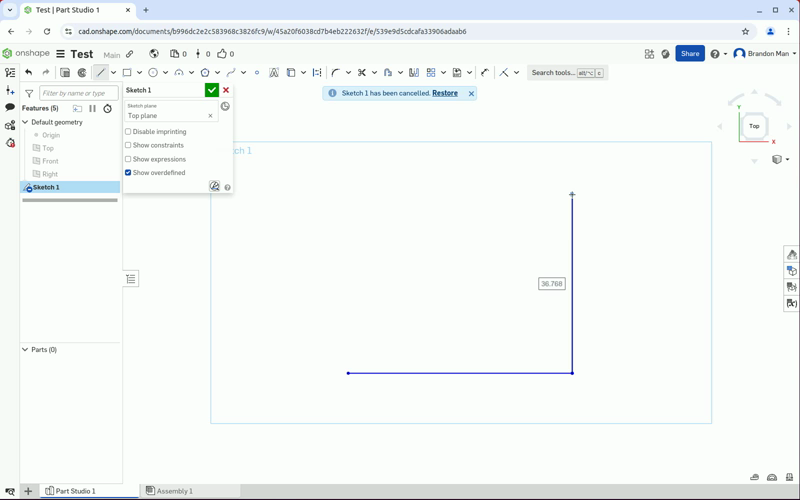
mouse_move(348, 194)
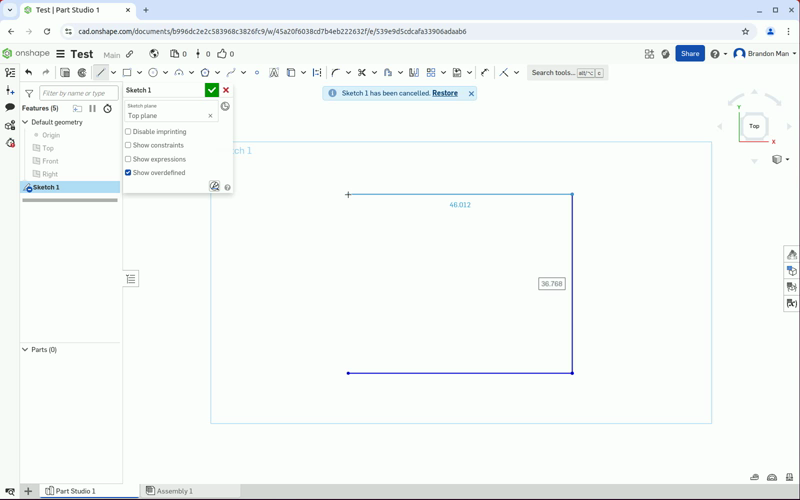
click(348, 194)
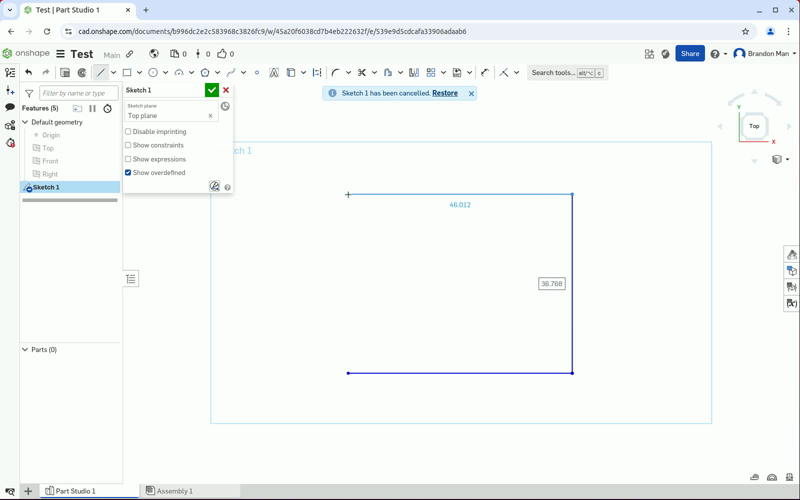
key_up(shift)
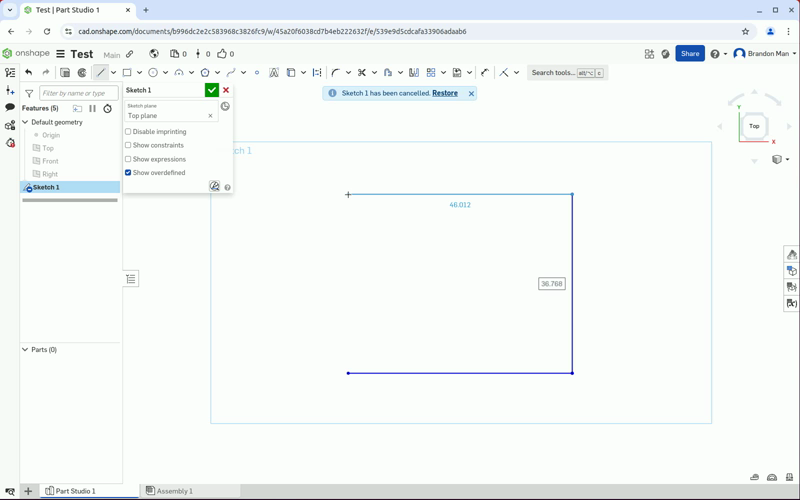
key_down(shift)
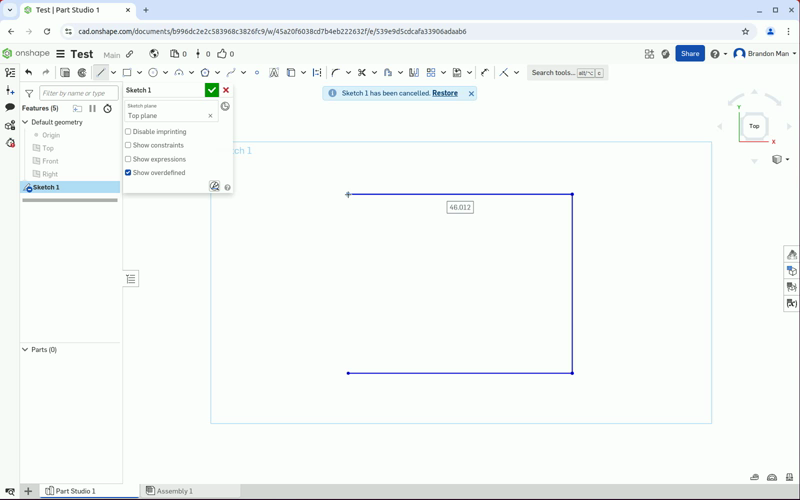
mouse_move(348, 373)
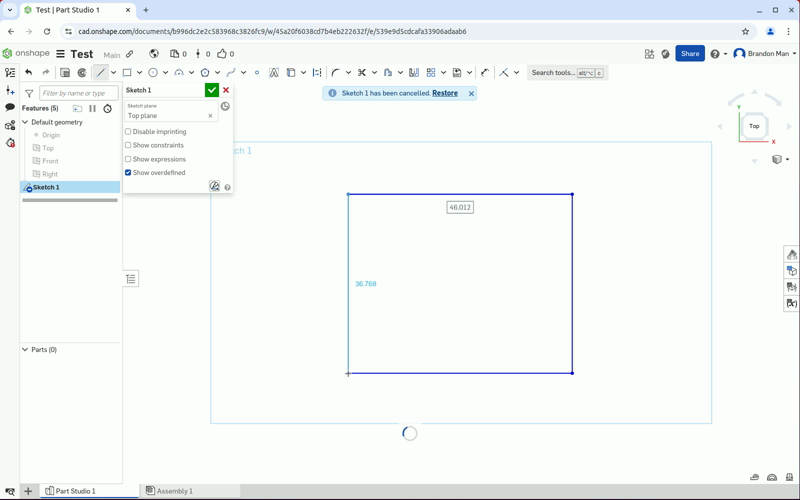
key_up(shift)
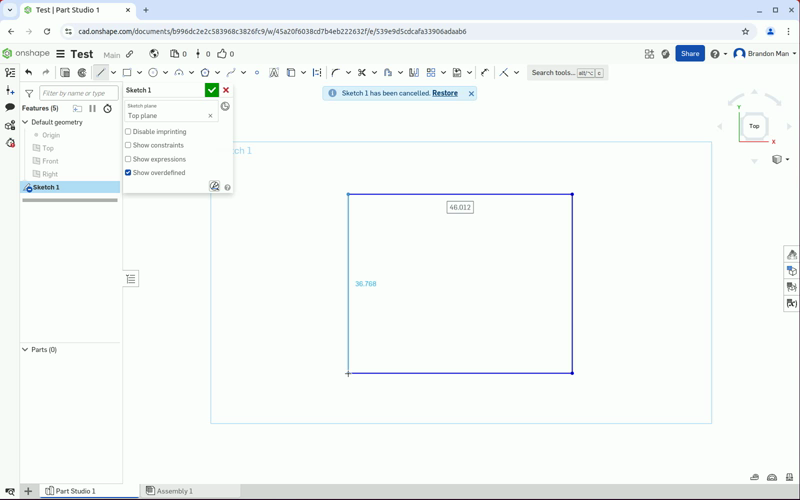
click(348, 373)
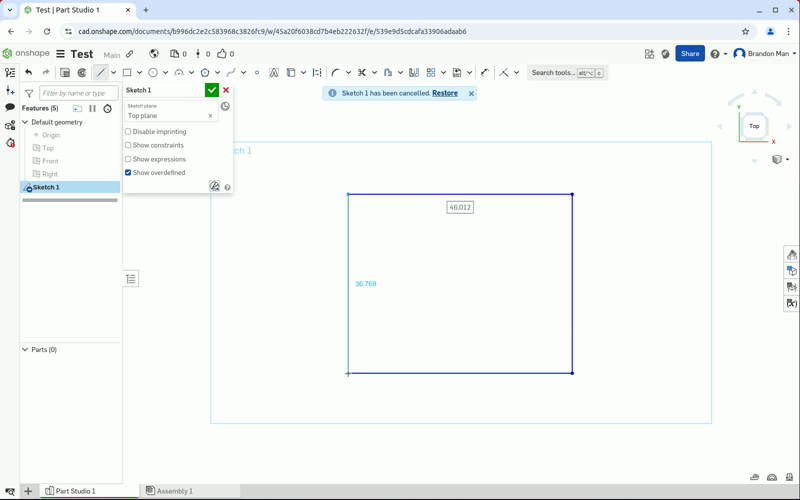
key(esc)
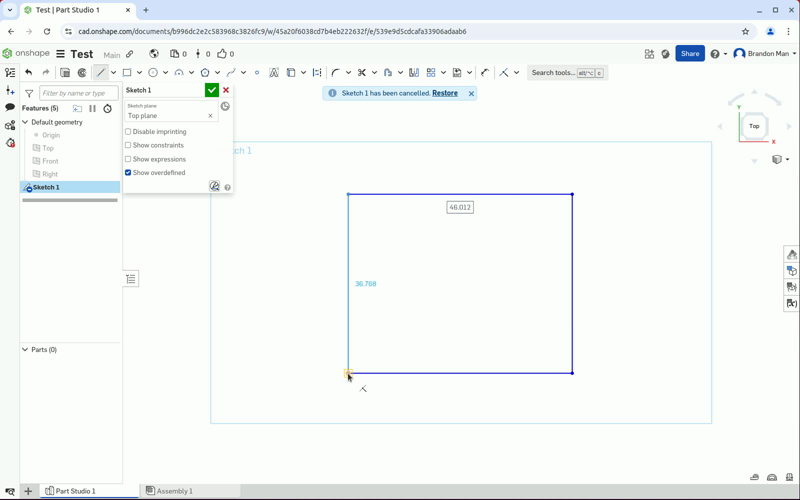
key(c)
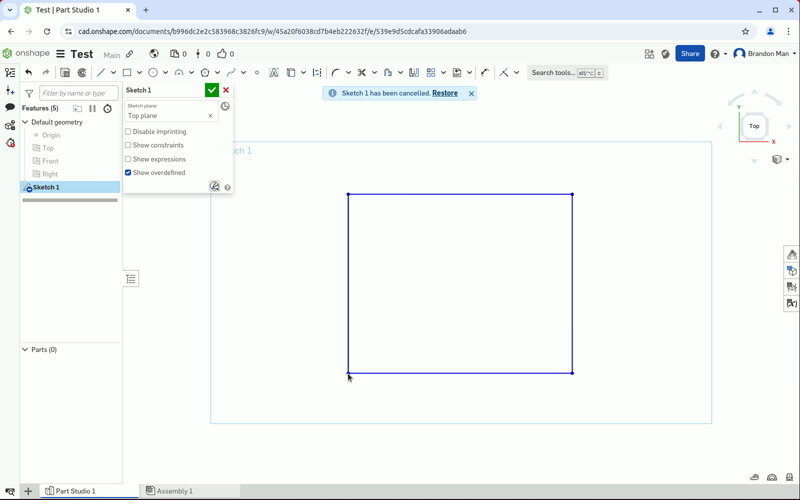
key_down(shift)
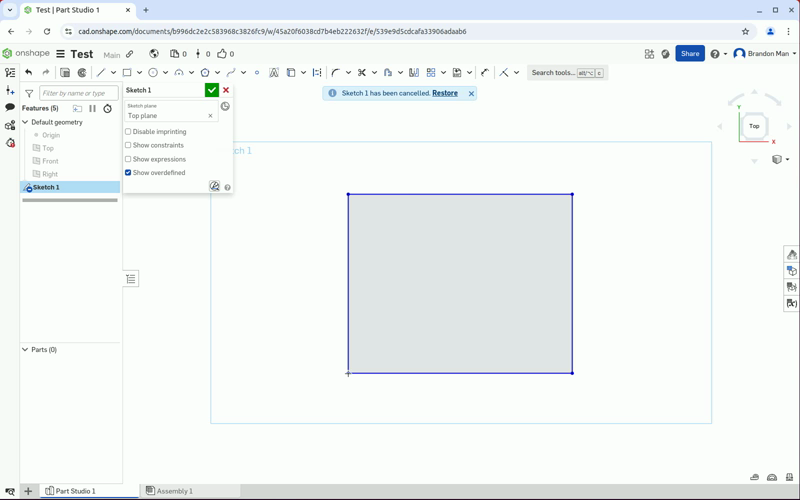
mouse_move(461, 283)
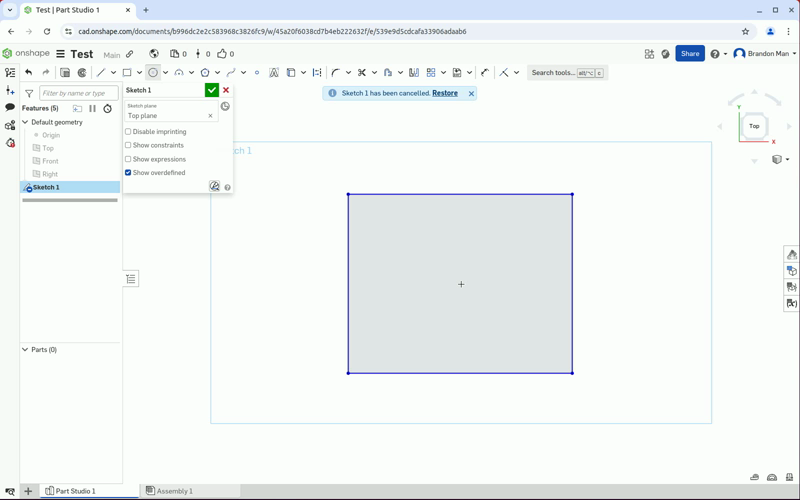
click(461, 283)
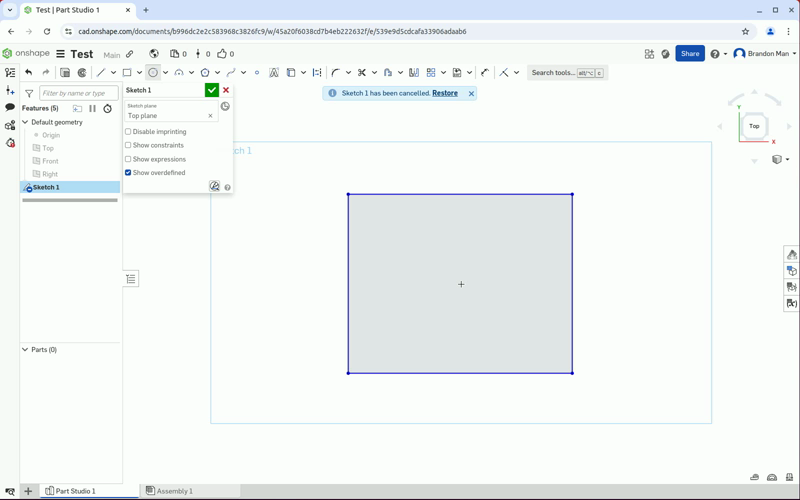
key_up(shift)
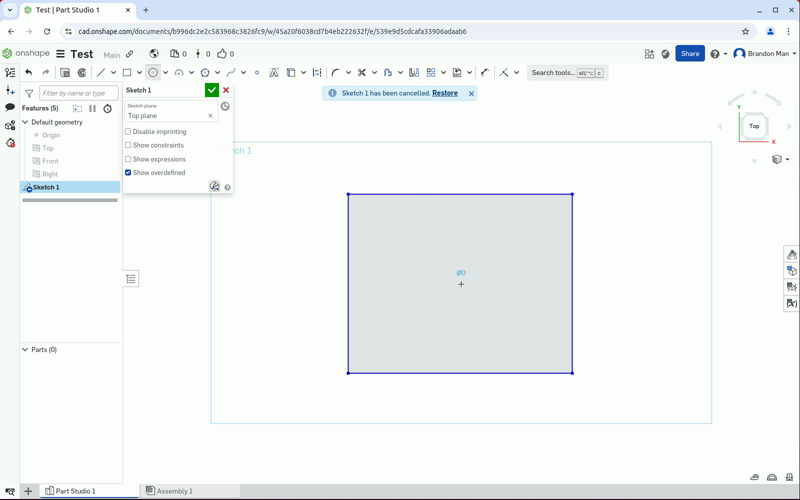
mouse_move(494, 283)
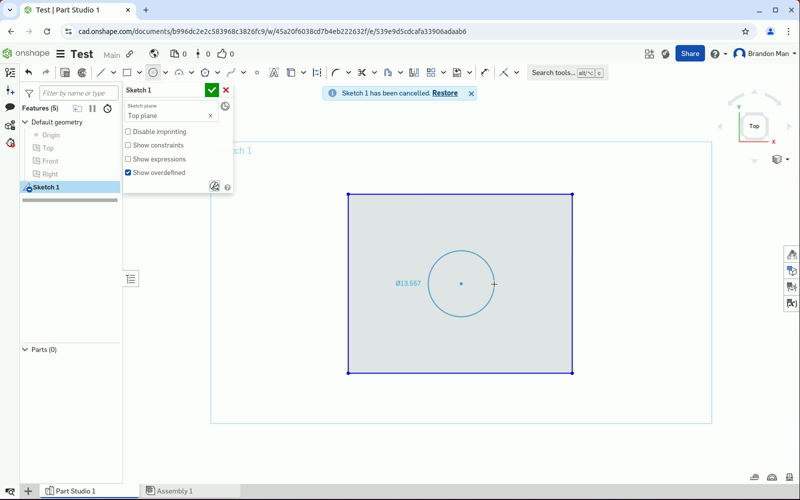
click(494, 283)
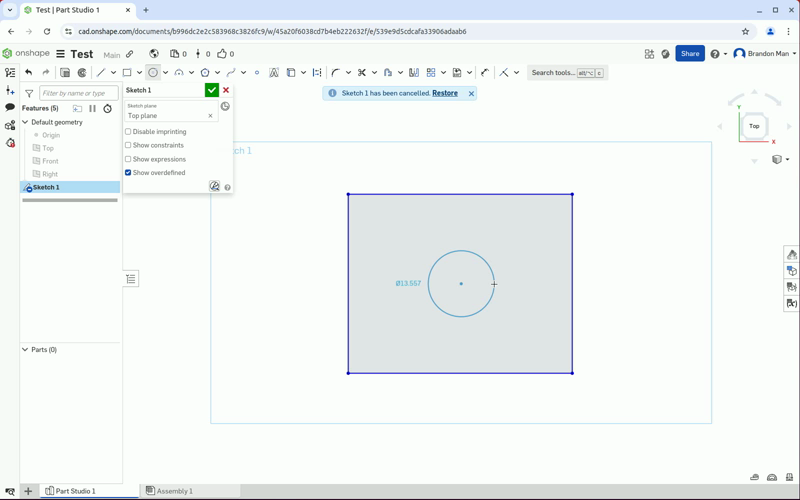
key(esc)
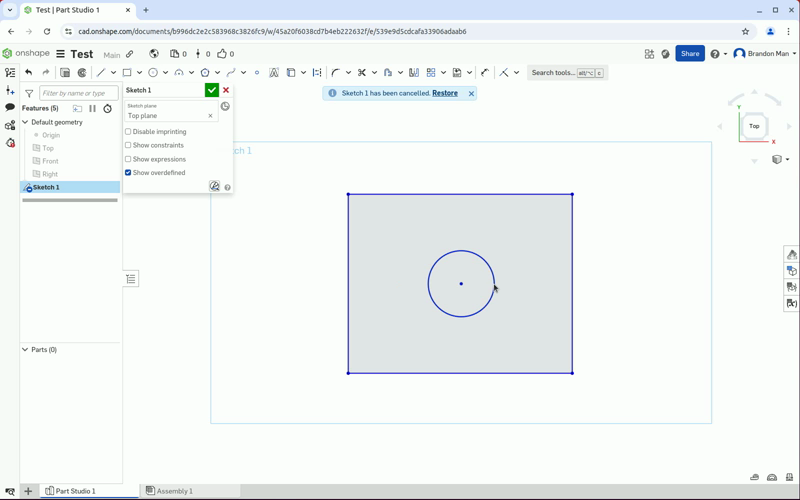
mouse_move(521, 343)
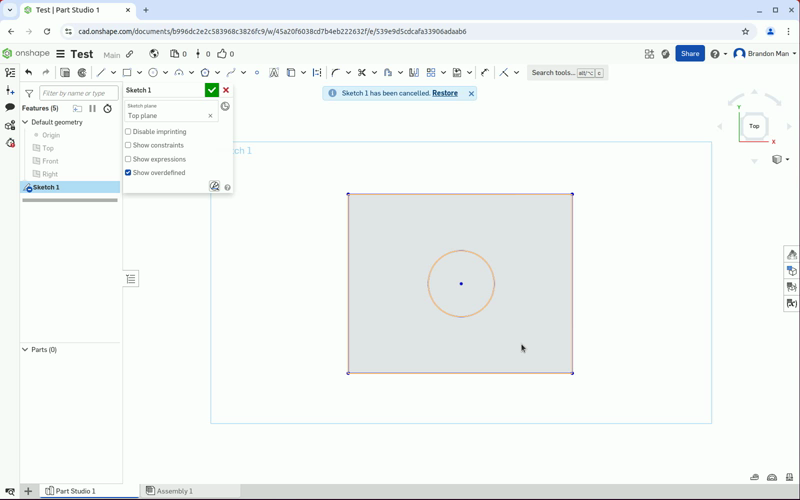
click(521, 343)
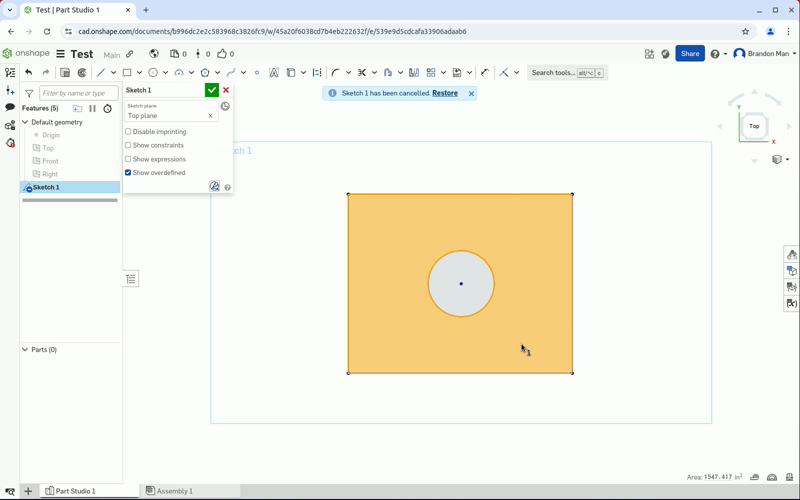
mouse_move(73, 352)
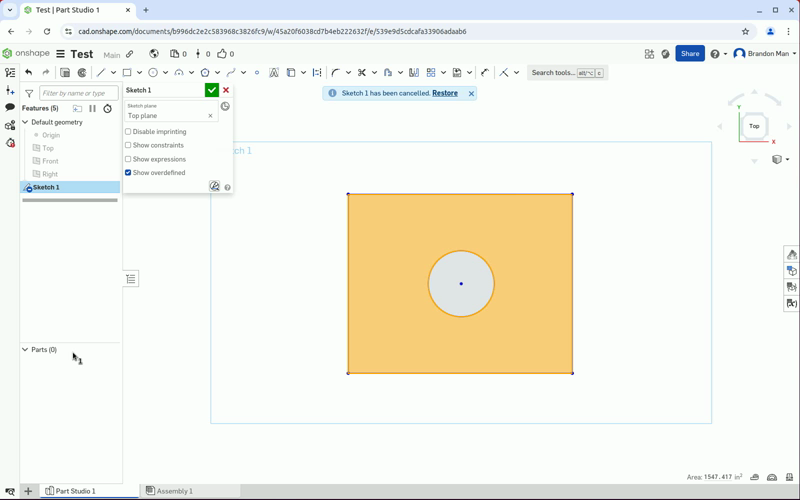
key(shift+y)
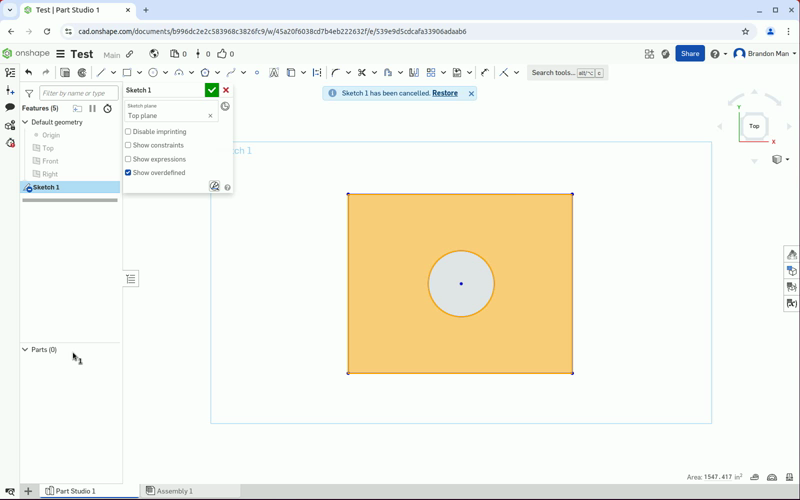
key(shift+e)
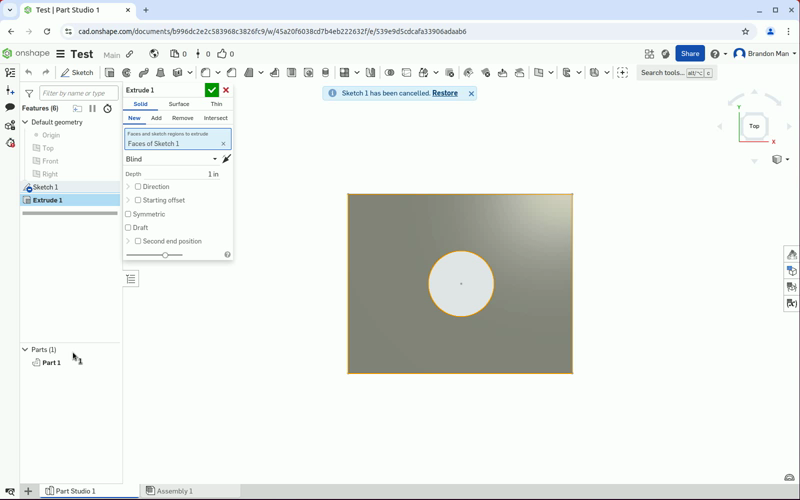
mouse_move(143, 106)
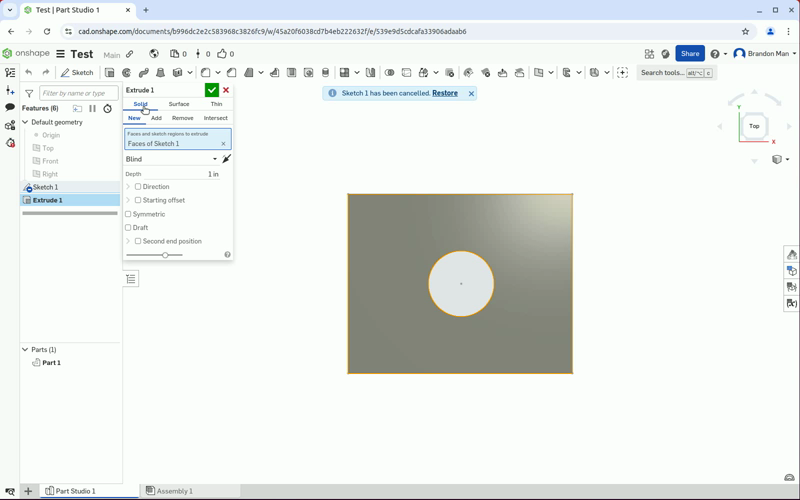
click(143, 106)
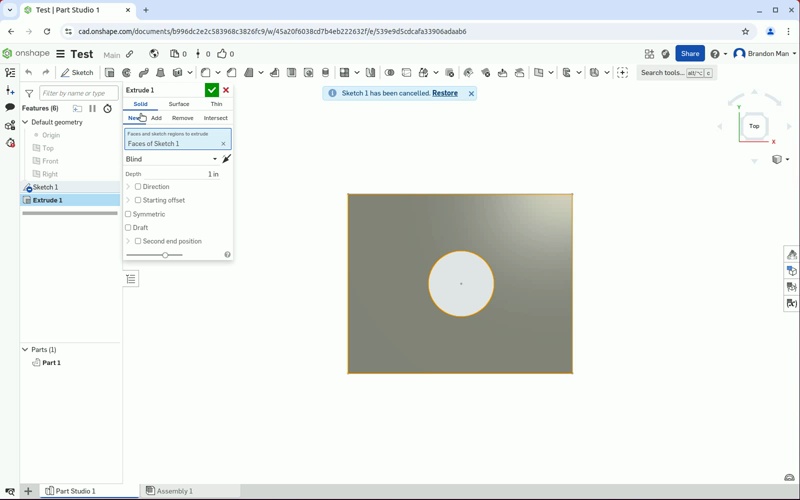
mouse_move(137, 120)
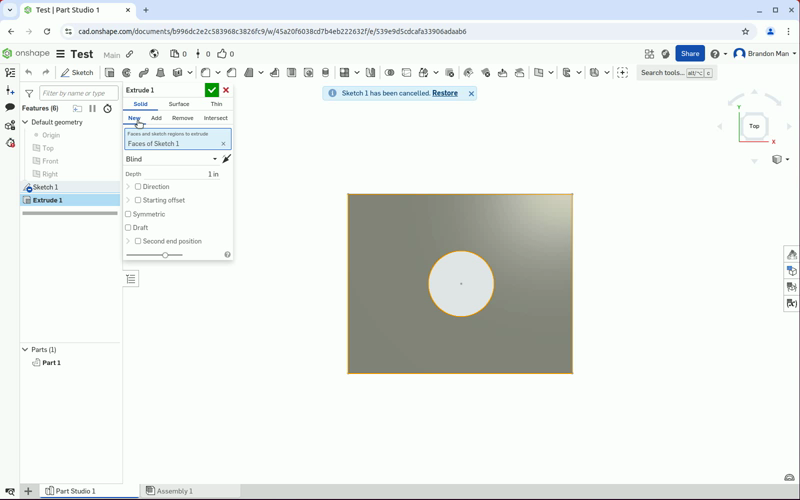
click(137, 120)
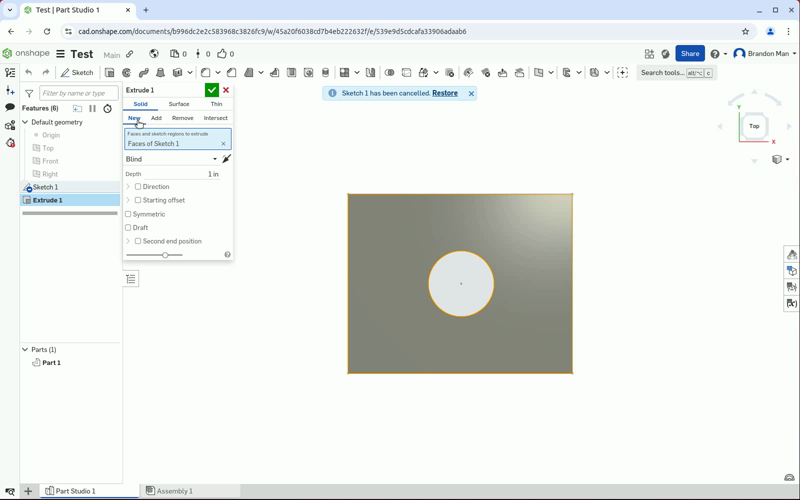
key(tab, 4)
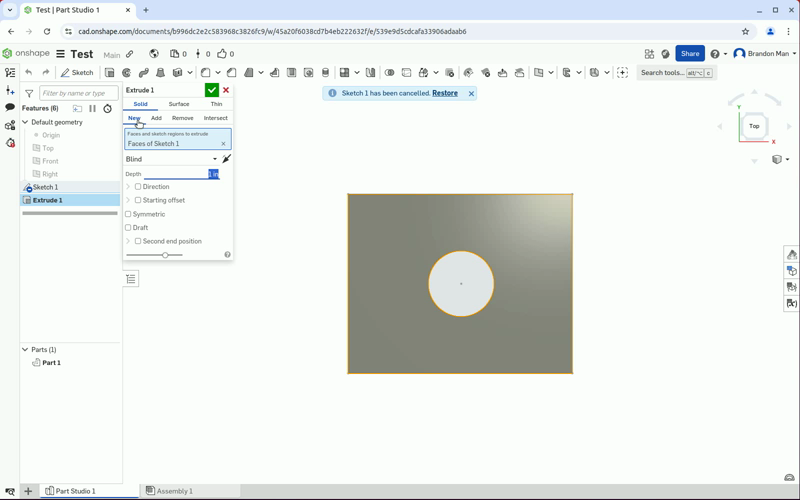
text(23.108)
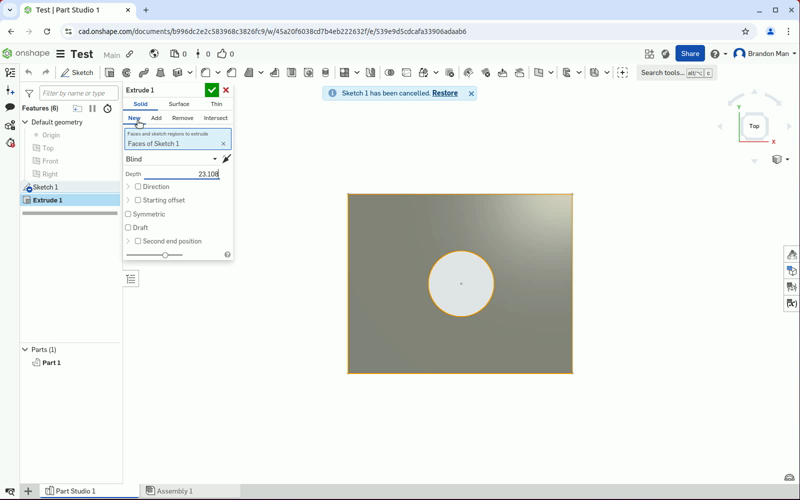
key(enter)
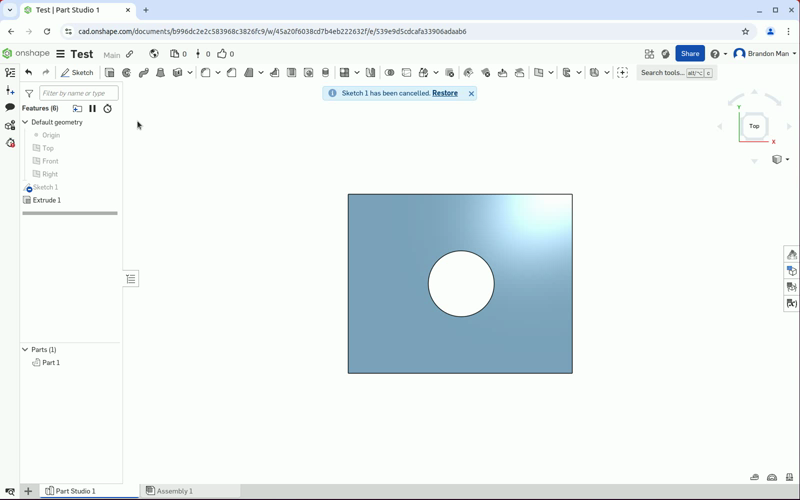
key(shift+h)
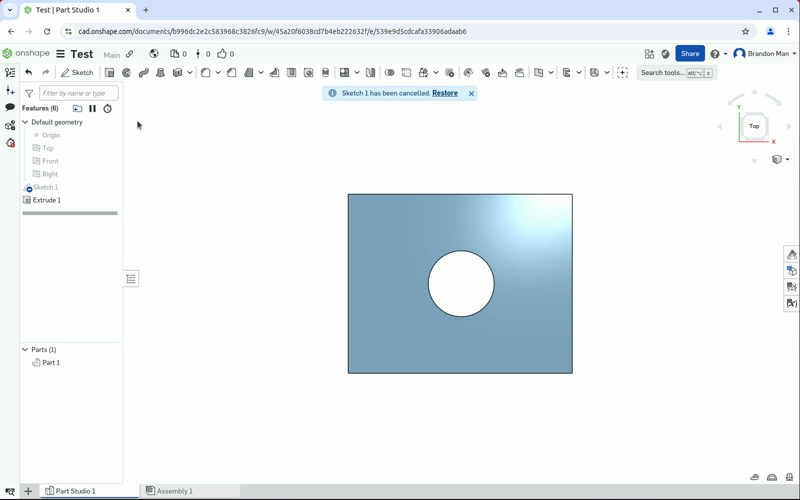
key(shift+h)
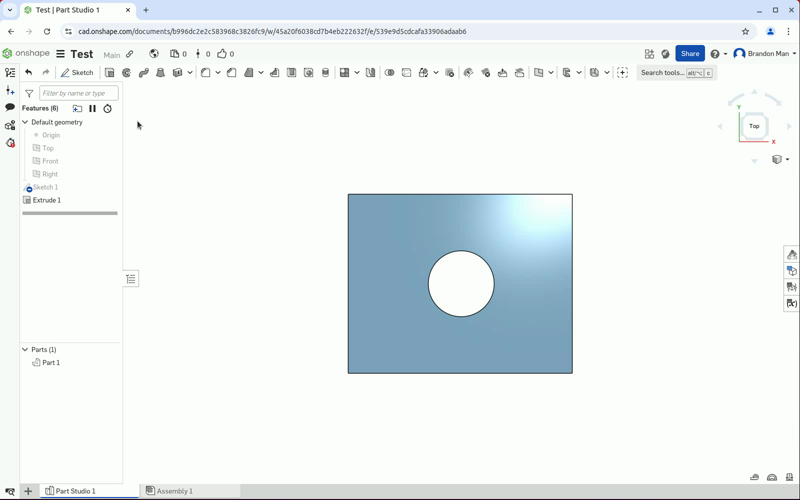
mouse_move(73, 189)
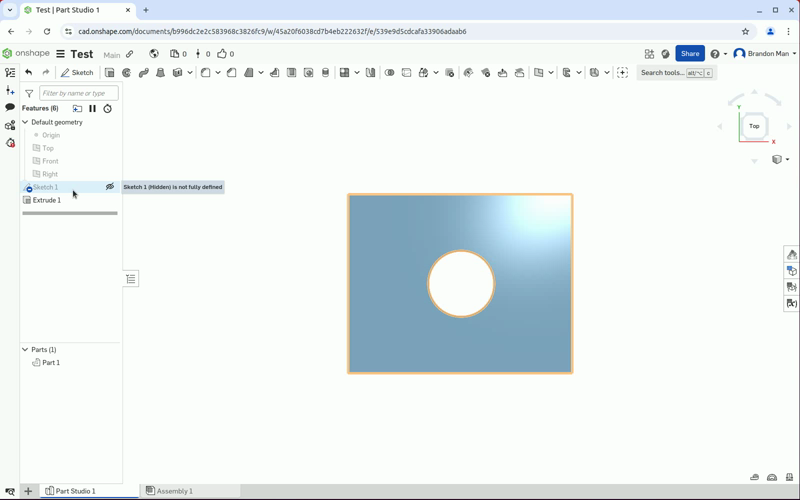
click(73, 189)
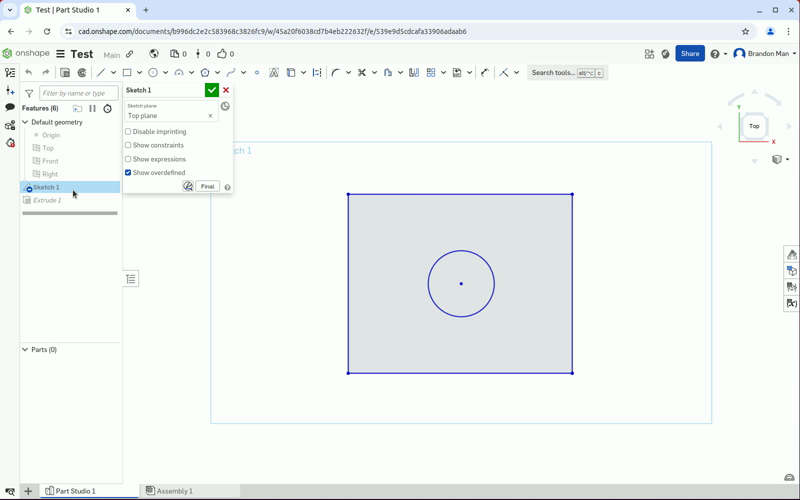
mouse_move(229, 92)
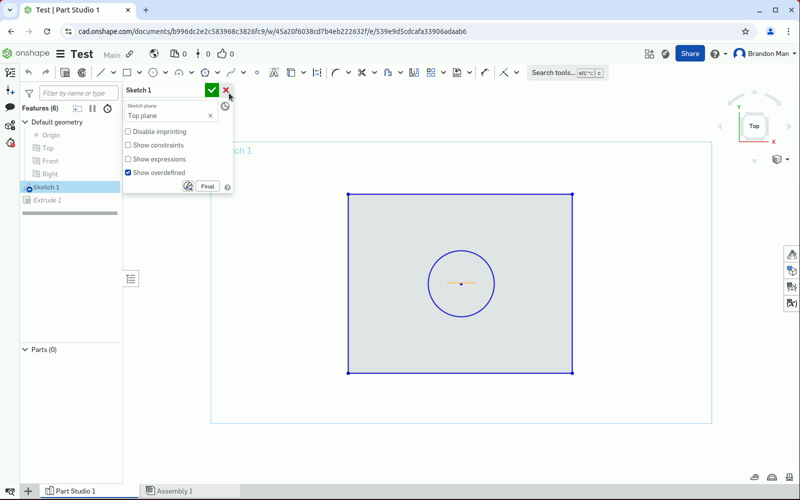
click(229, 92)
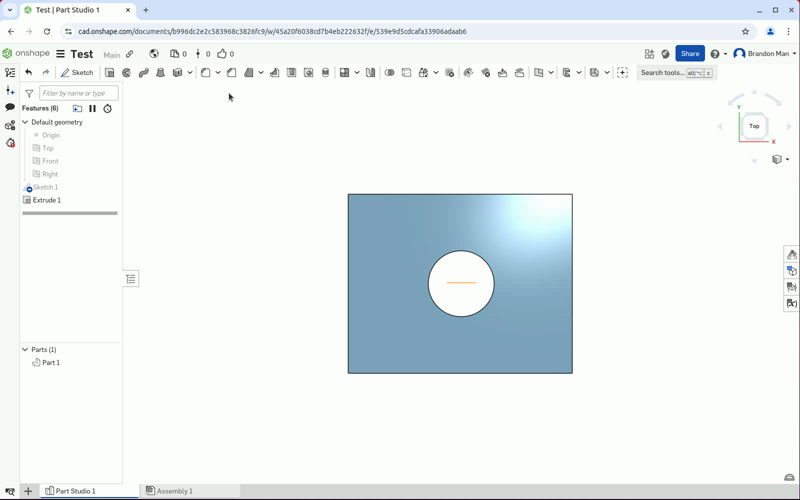
mouse_move(73, 352)
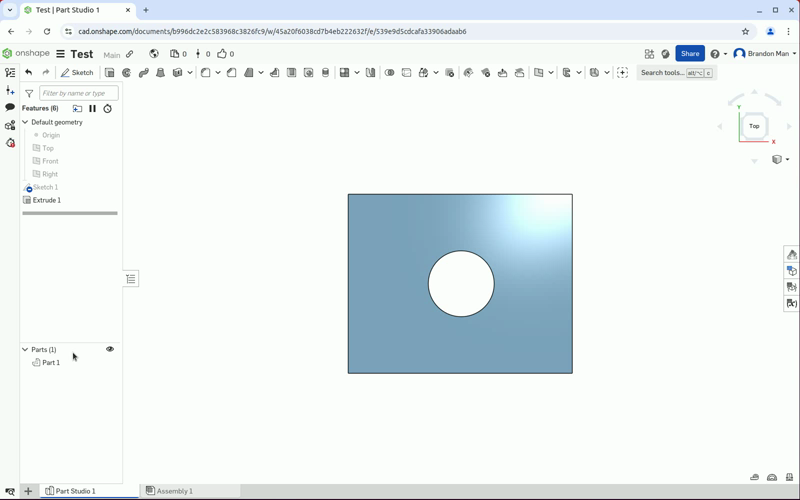
key(y)
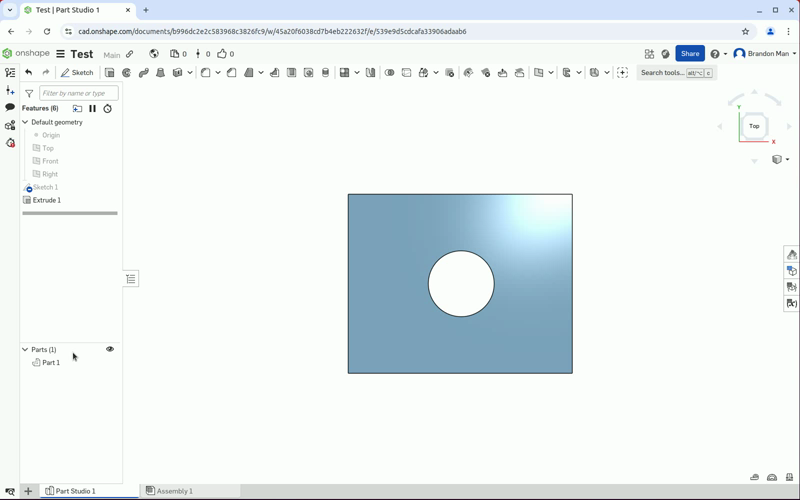
key(shift+p)
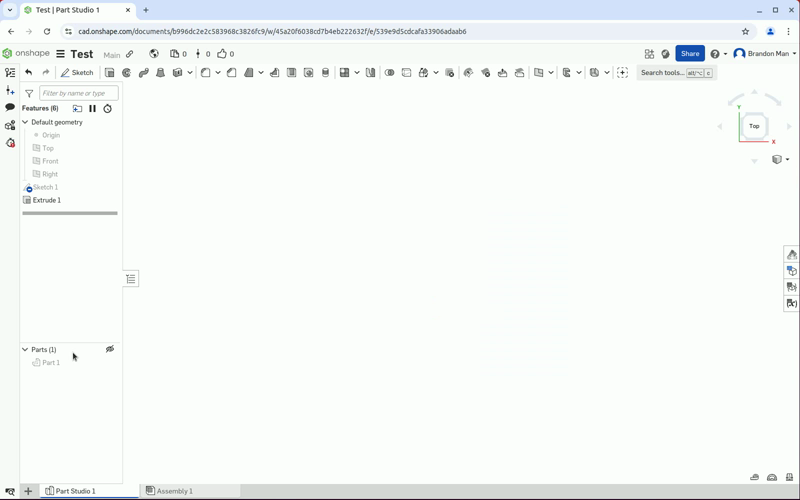
key(space)
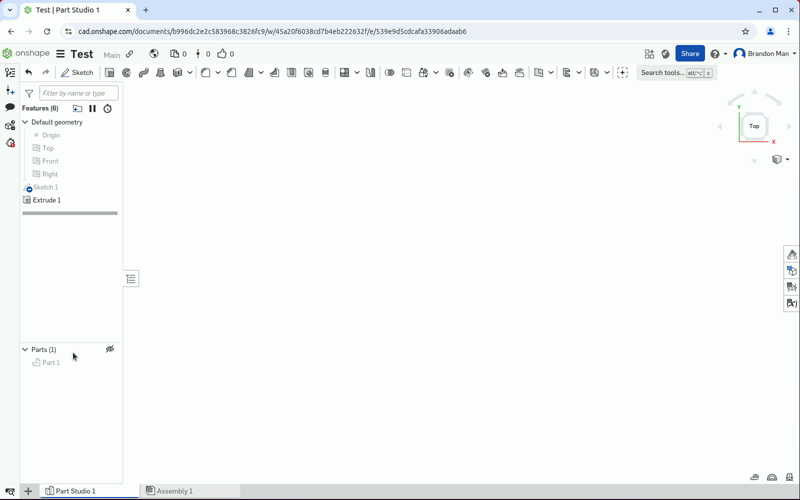
key_down(shift)
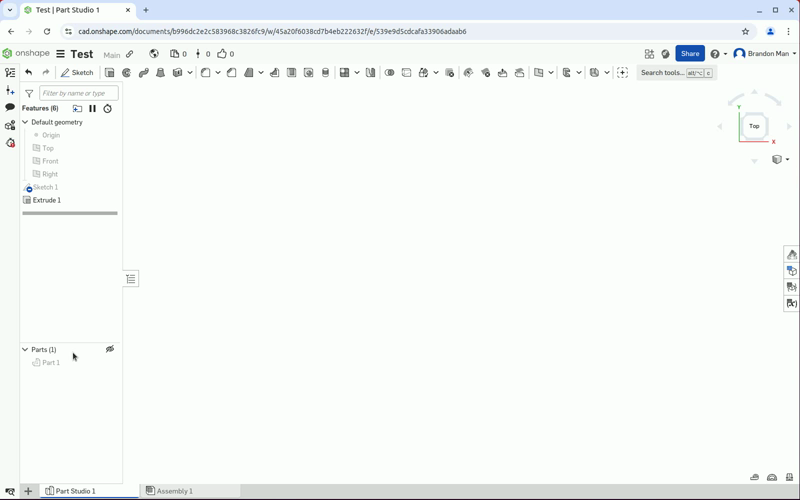
key(up)
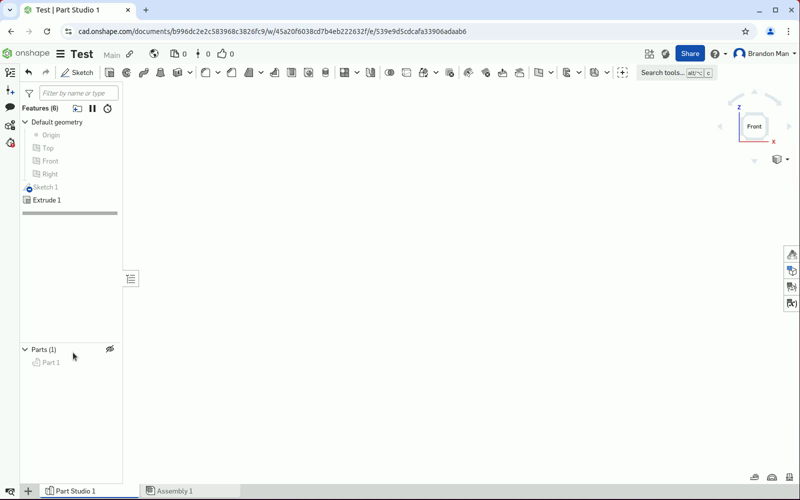
key_up(shift)
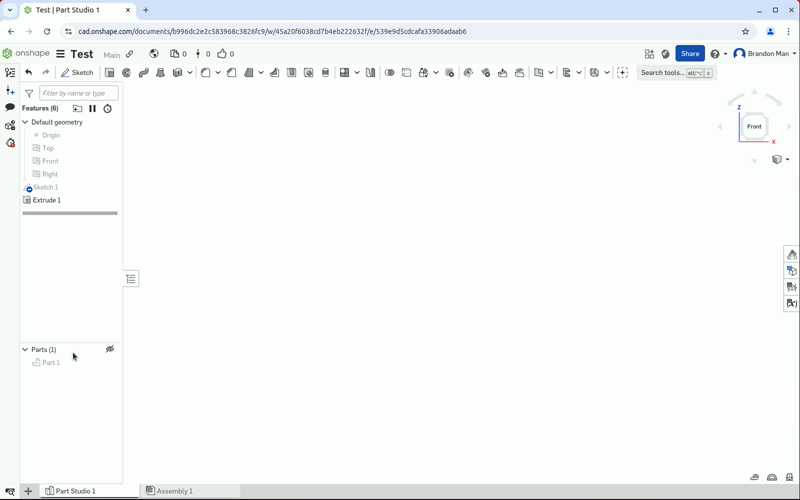
mouse_move(73, 352)
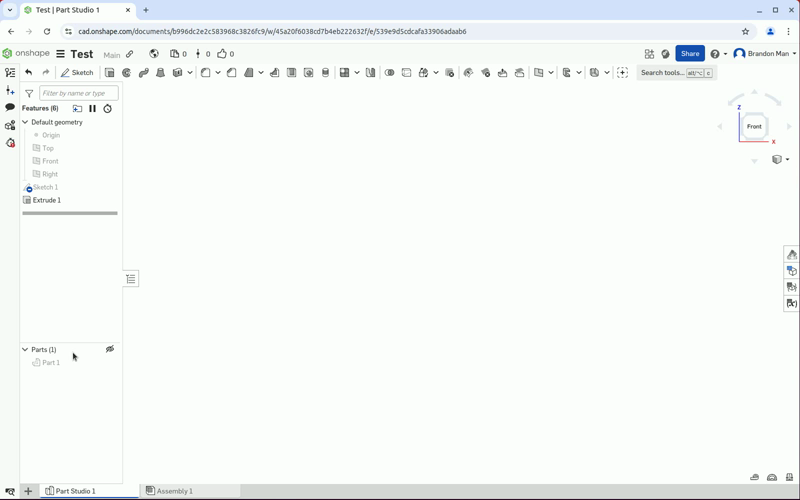
key(shift+y)
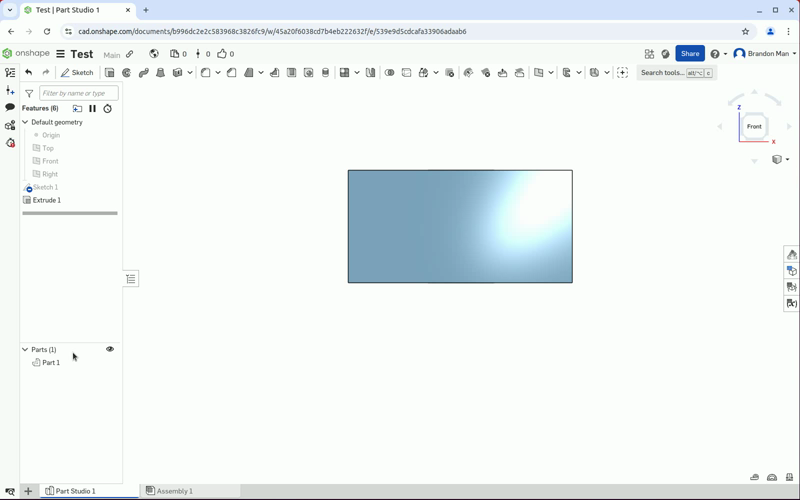
mouse_move(541, 75)
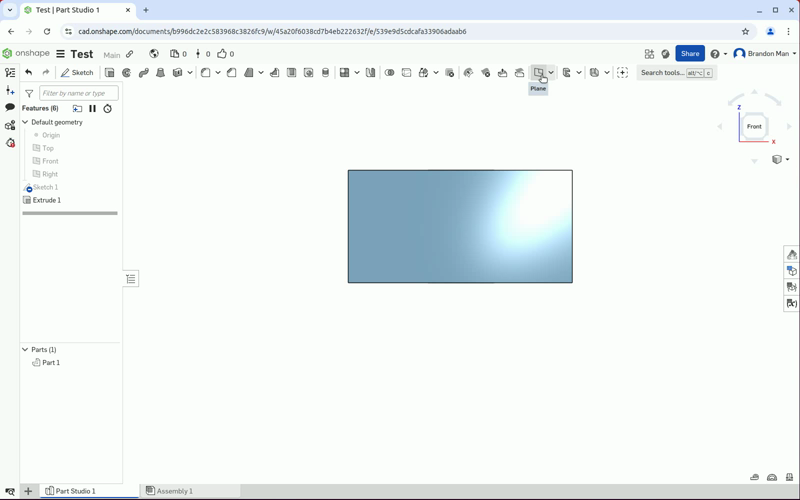
click(541, 75)
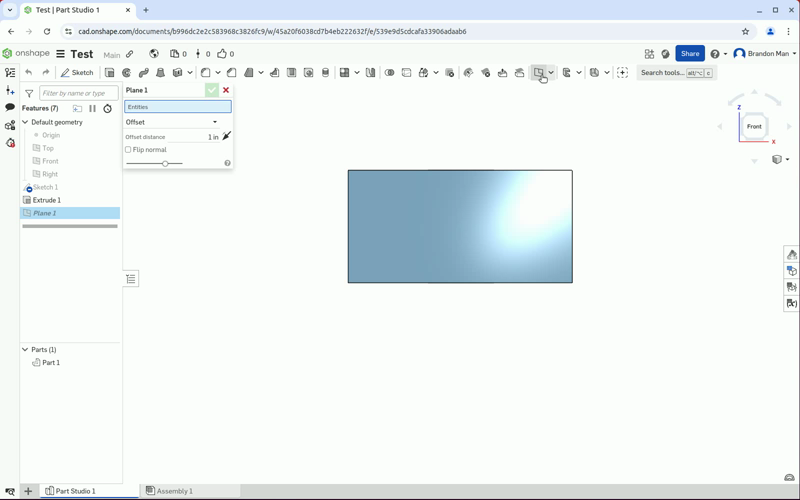
mouse_move(73, 163)
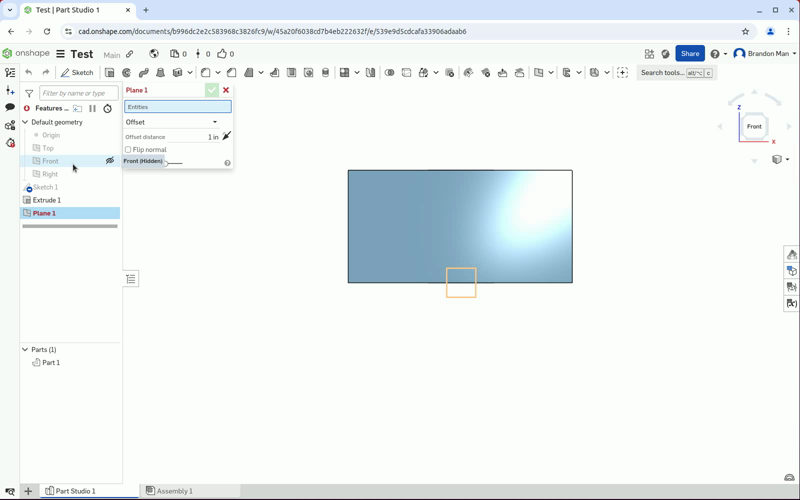
click(73, 163)
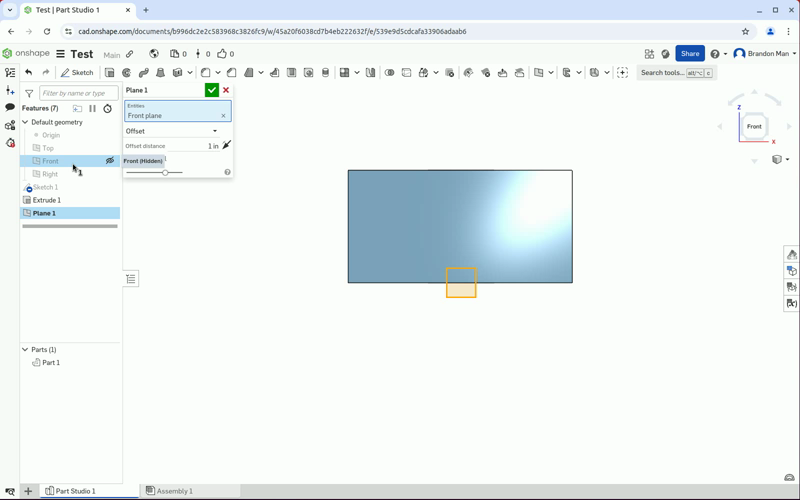
key(tab, 2)
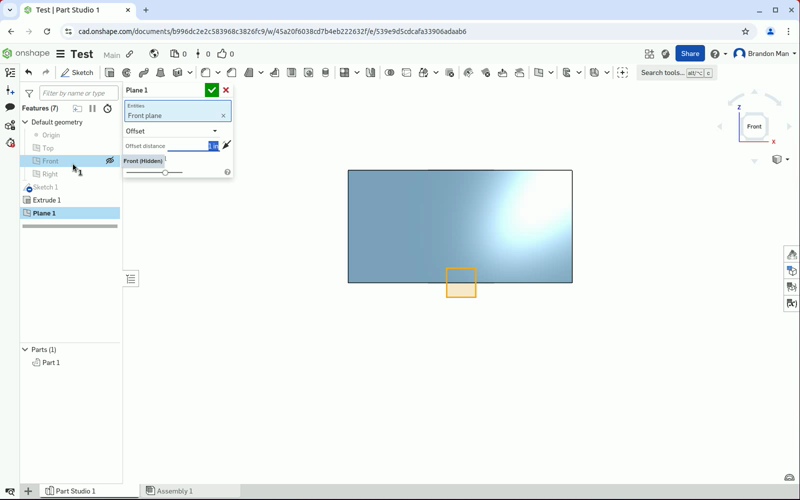
text(18.548)
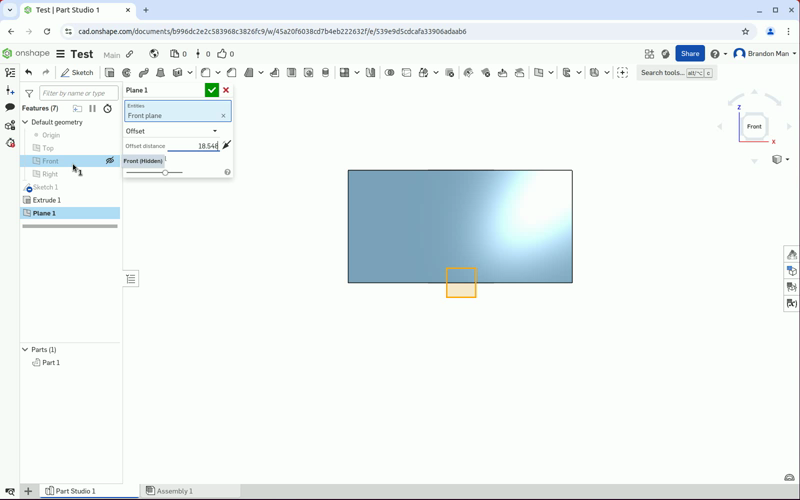
key(enter, 2)
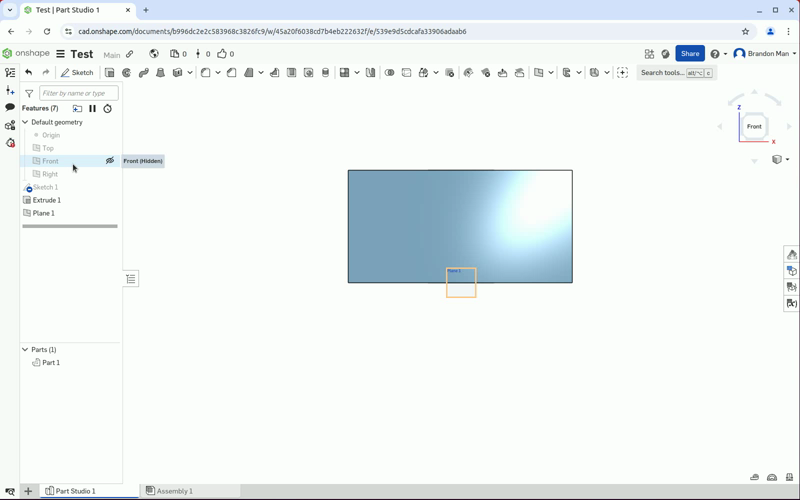
key(shift+s)
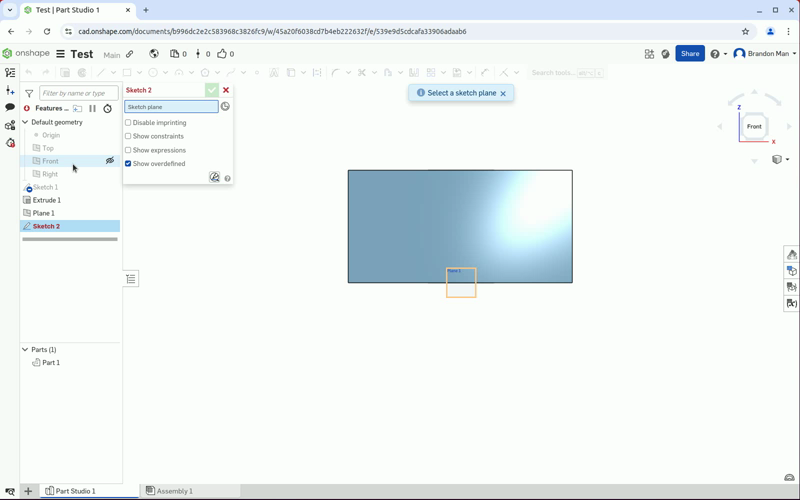
mouse_move(73, 215)
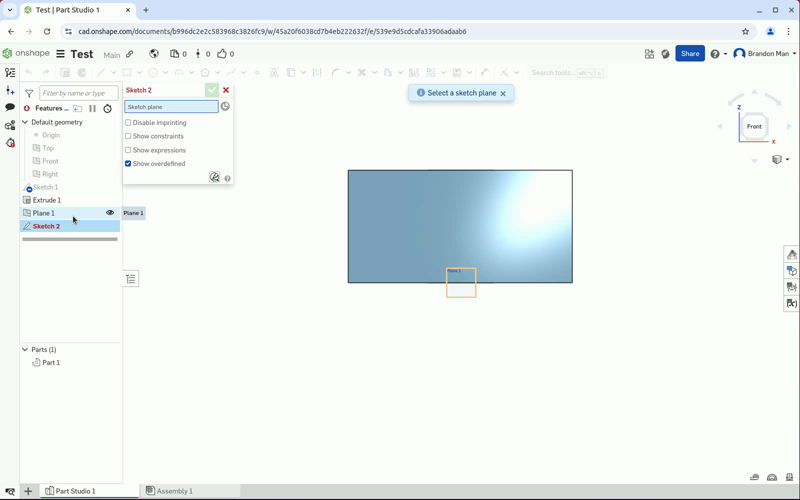
click(73, 215)
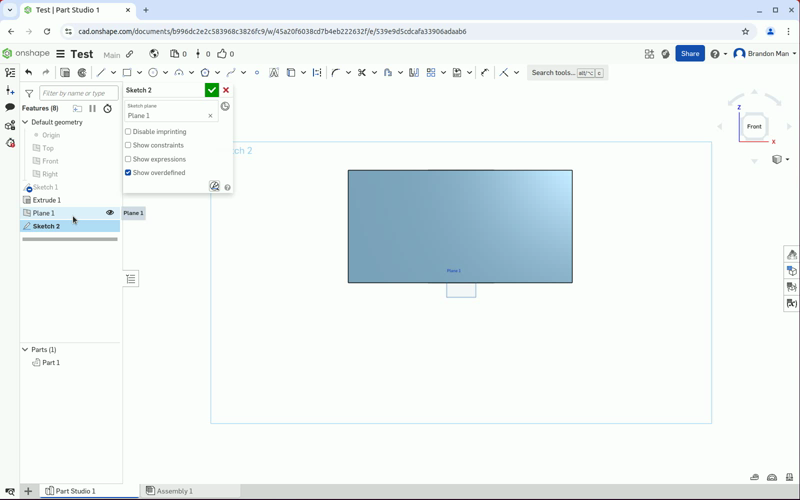
mouse_move(73, 352)
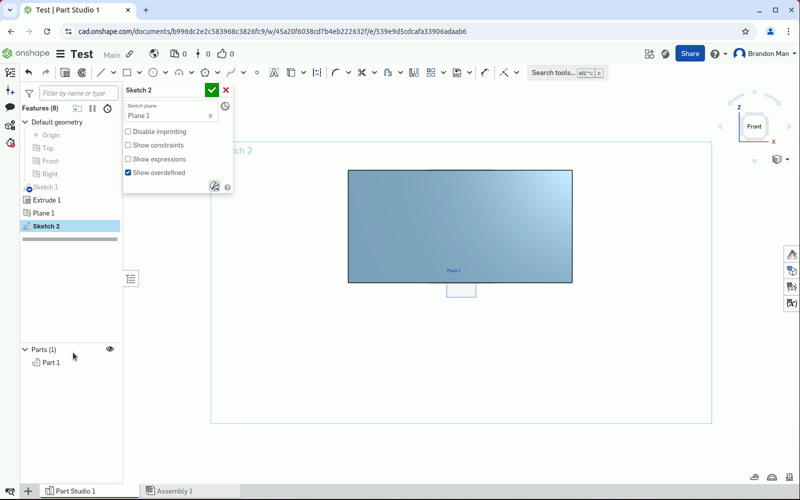
key(y)
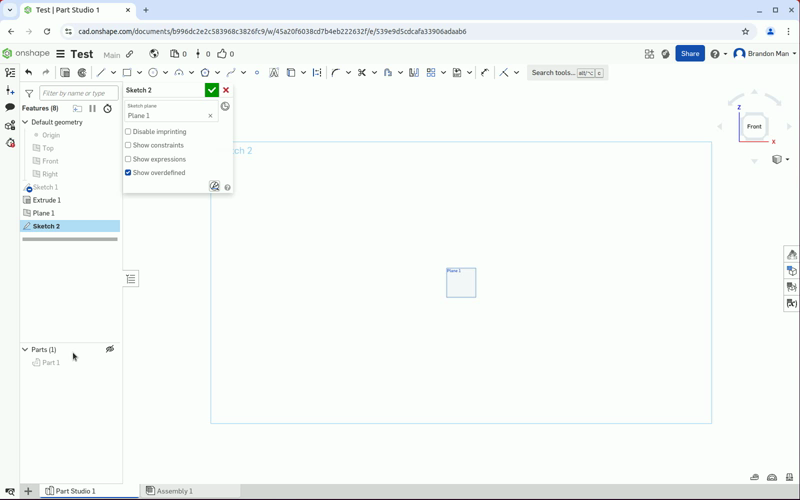
key(l)
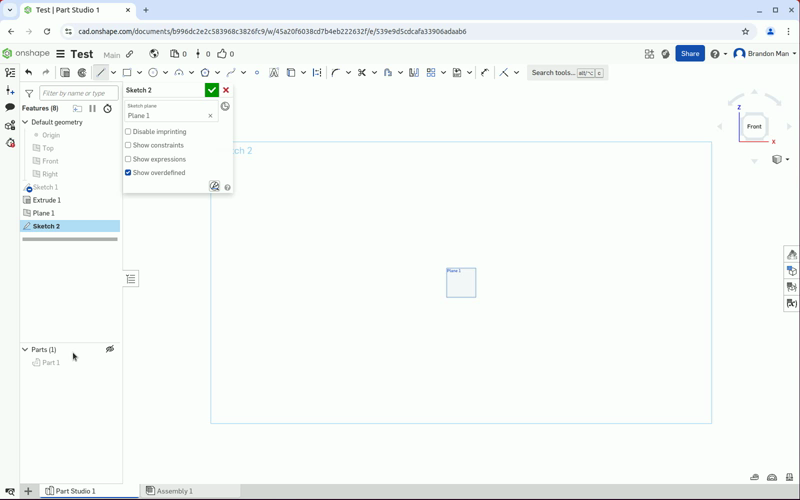
key_down(shift)
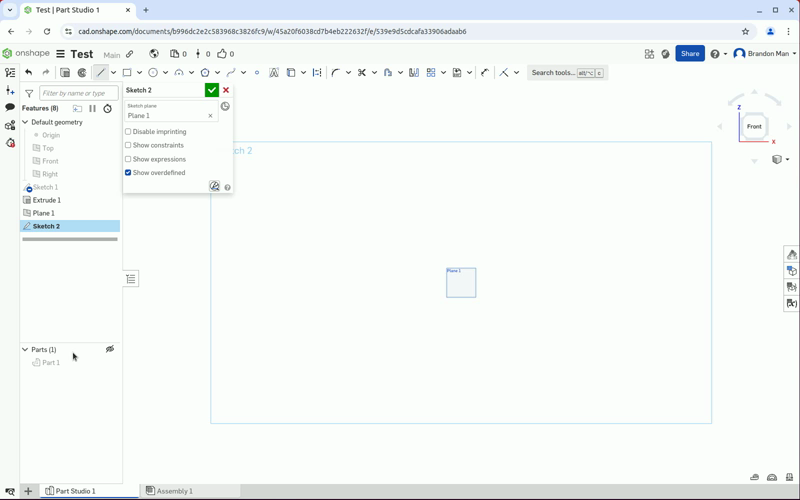
mouse_move(348, 251)
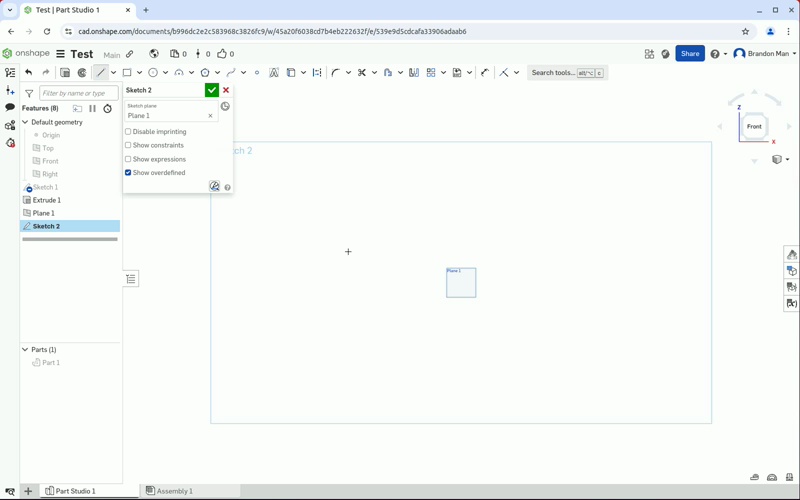
click(348, 251)
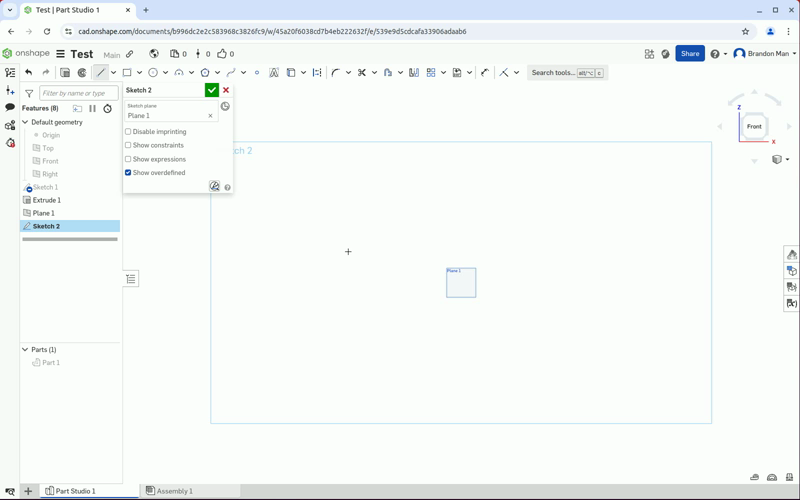
key_up(shift)
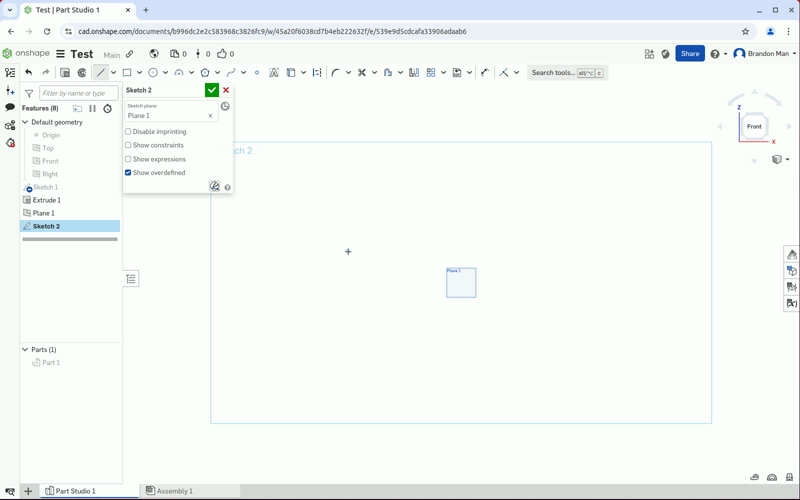
key_down(shift)
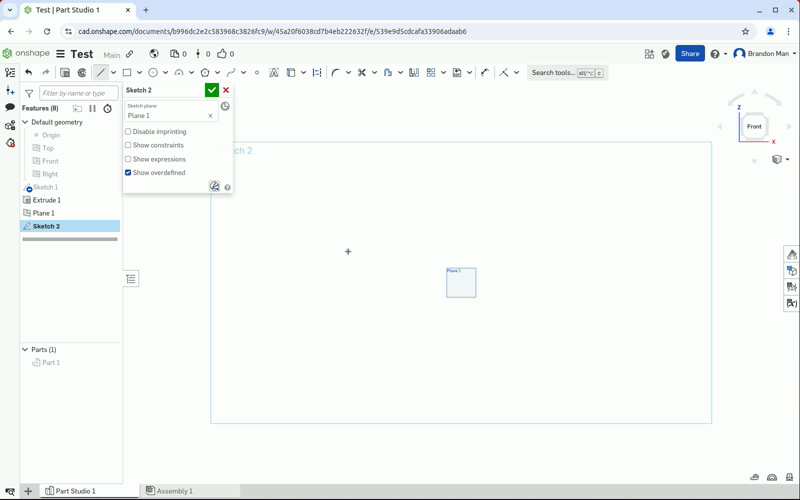
mouse_move(572, 251)
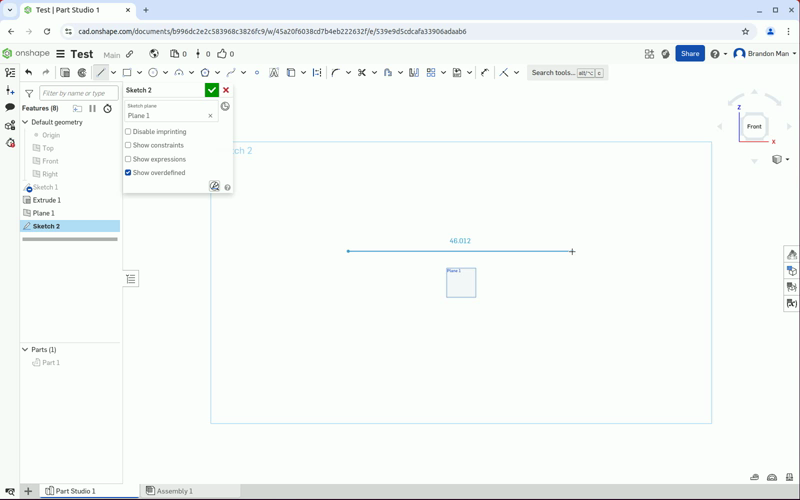
click(572, 251)
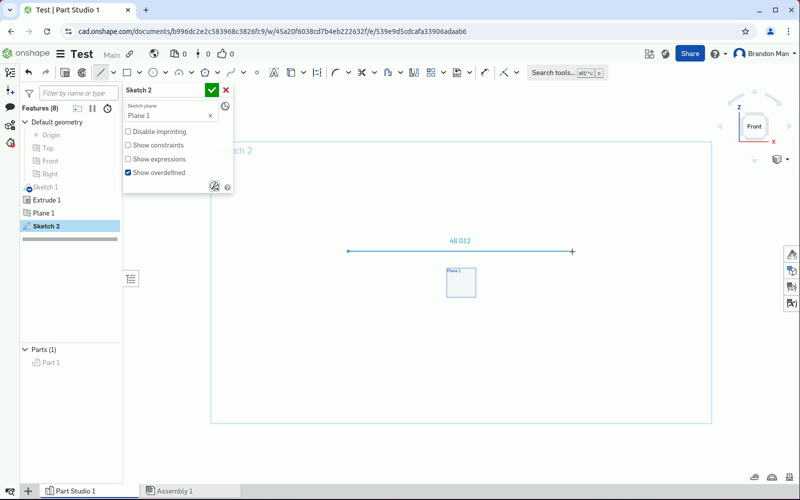
key_up(shift)
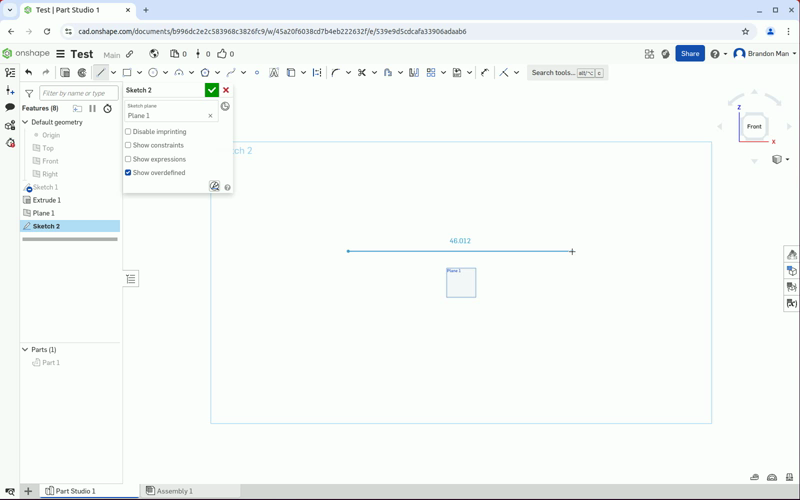
key_down(shift)
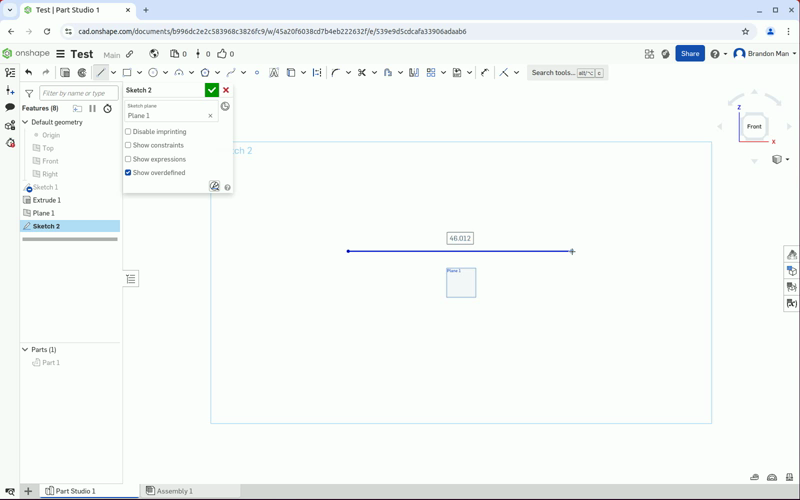
mouse_move(589, 251)
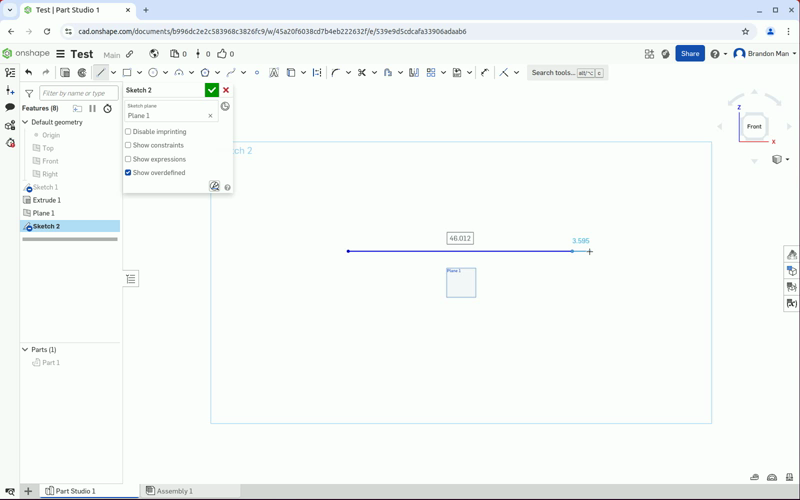
mouse_move(572, 206)
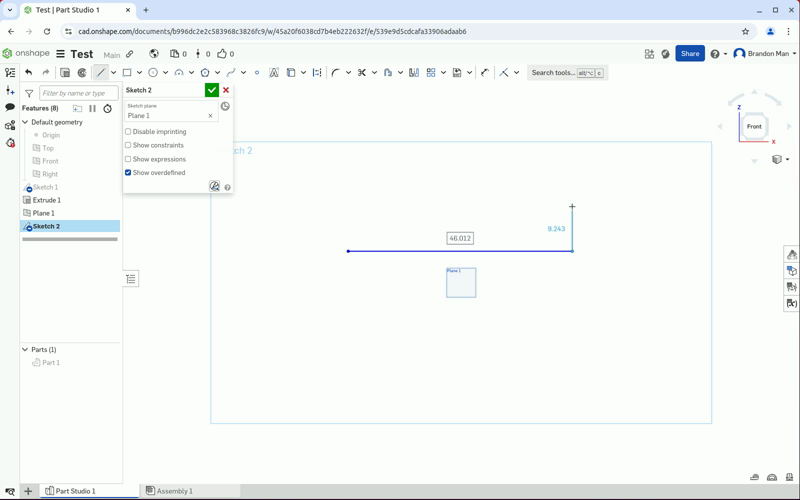
click(572, 206)
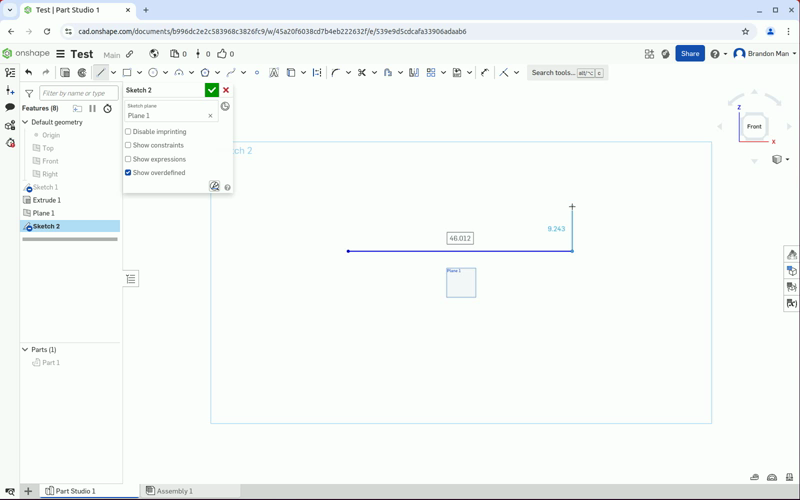
key_up(shift)
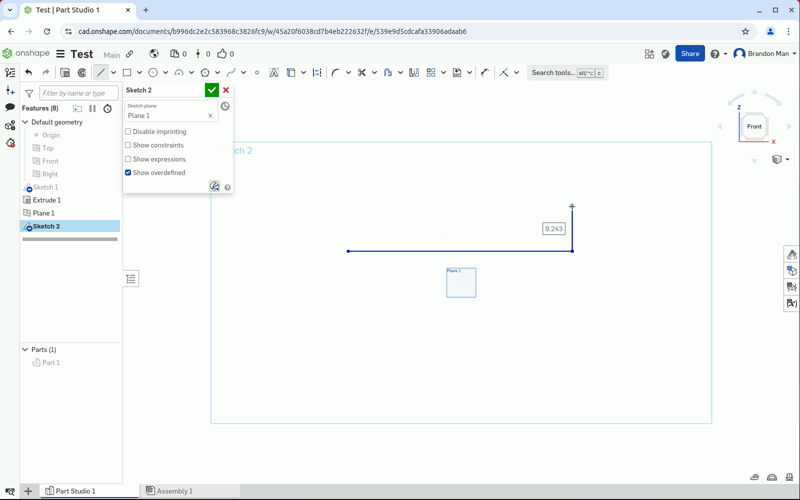
key_down(shift)
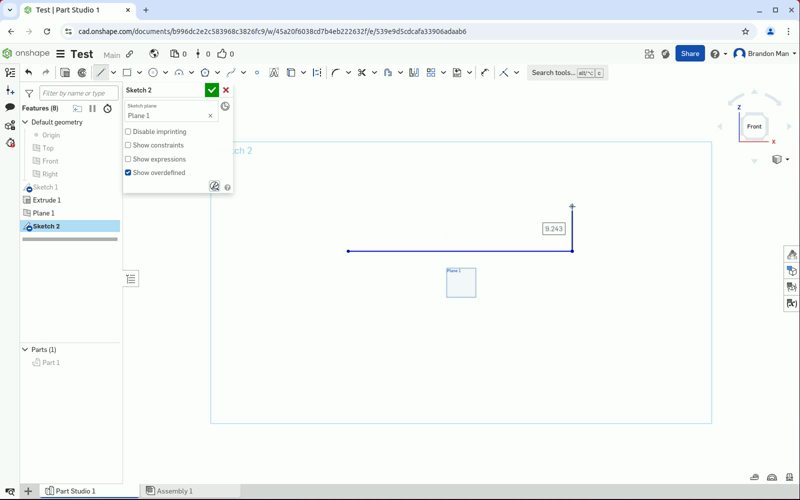
mouse_move(348, 206)
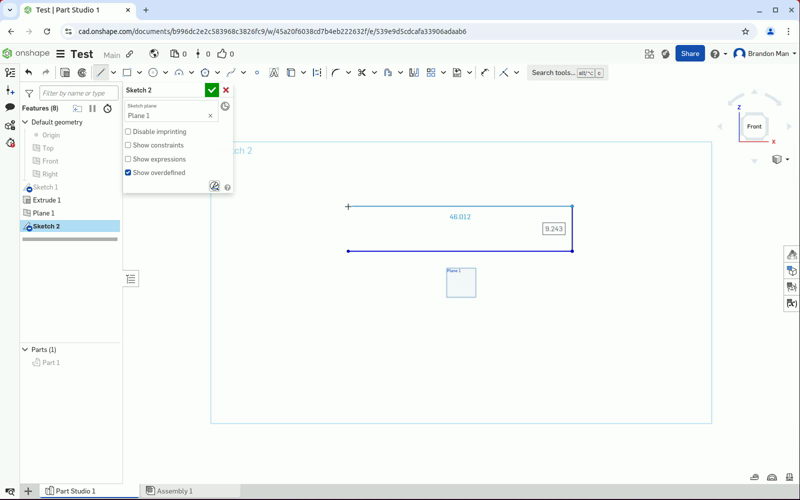
click(348, 206)
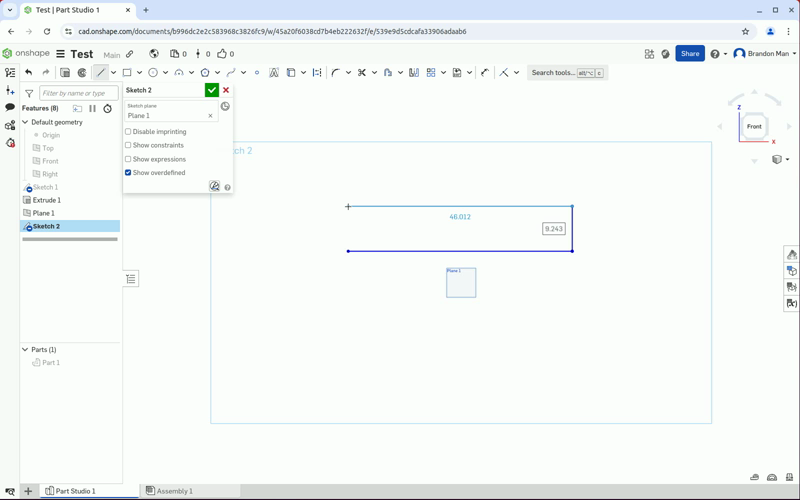
key_up(shift)
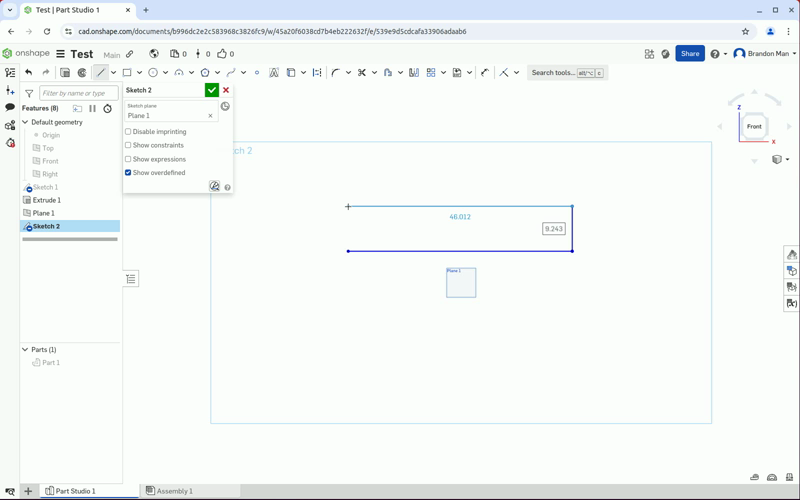
mouse_move(378, 206)
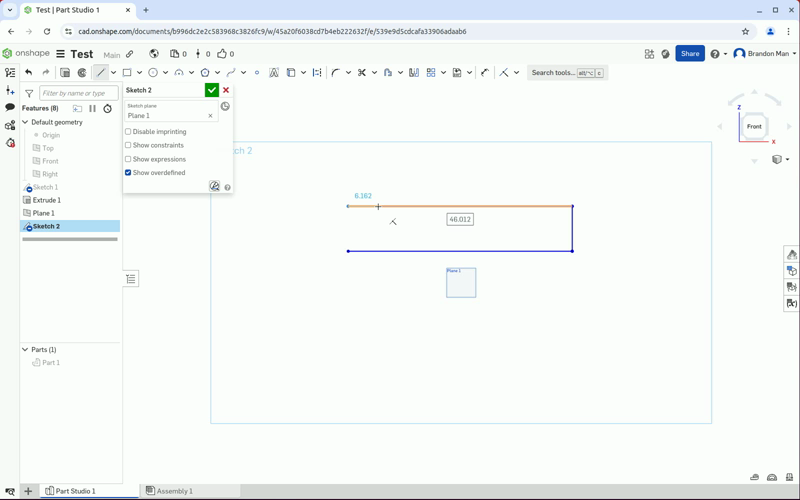
key_down(shift)
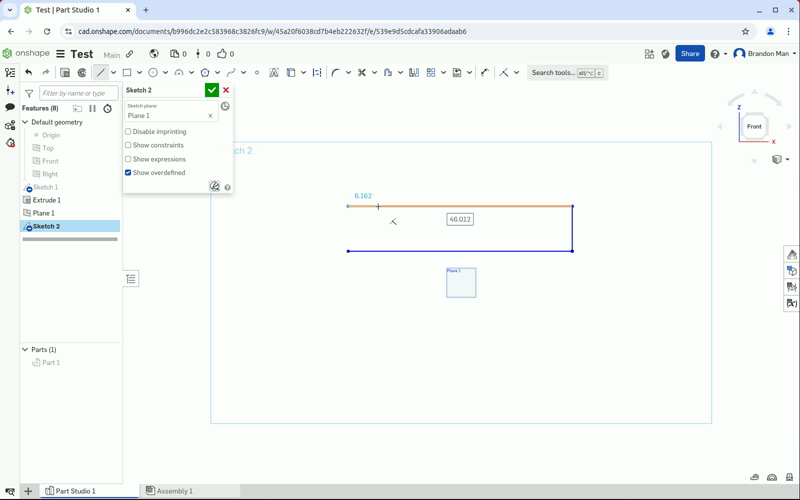
mouse_move(348, 251)
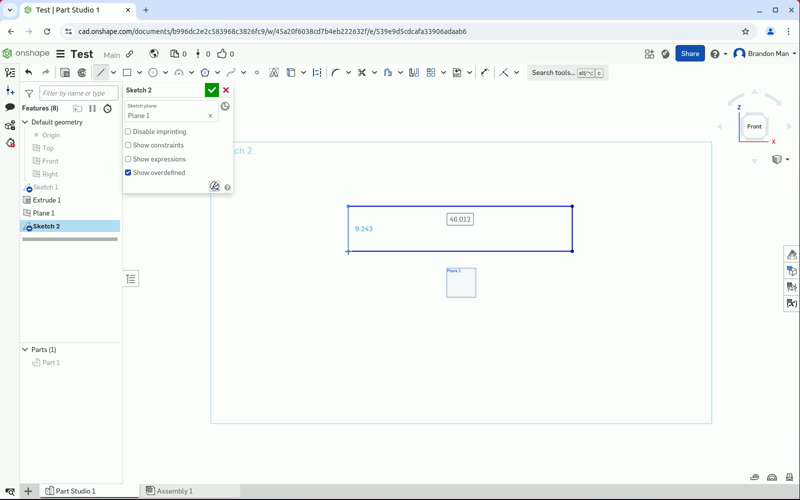
key_up(shift)
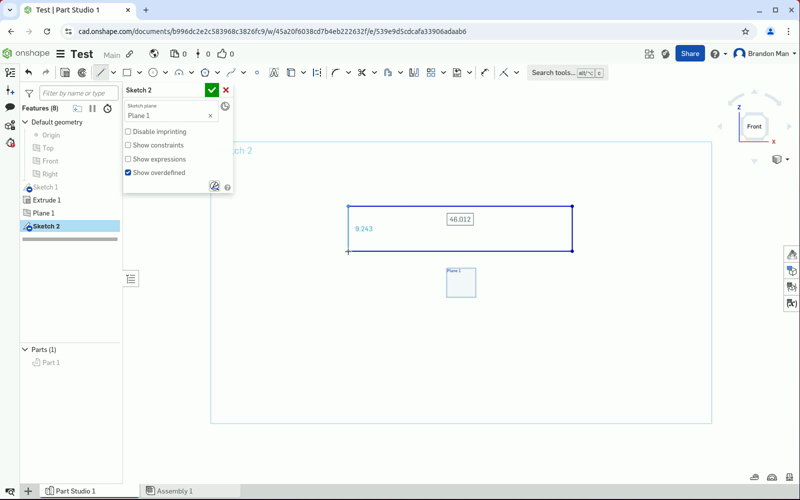
click(348, 251)
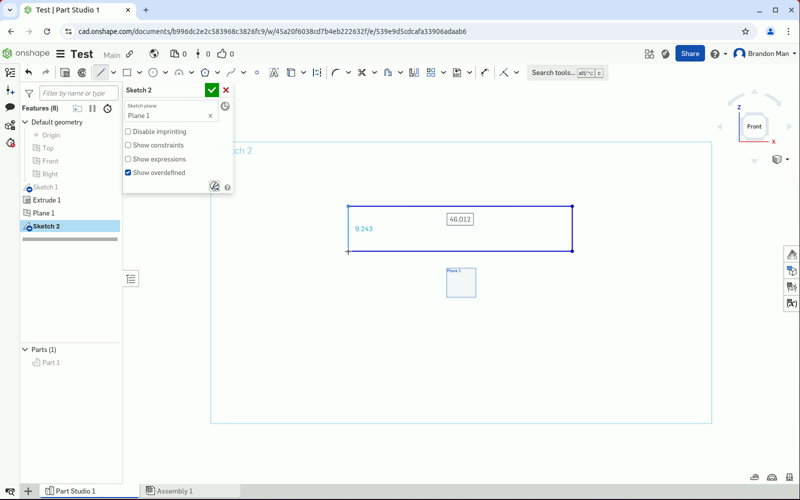
key(esc)
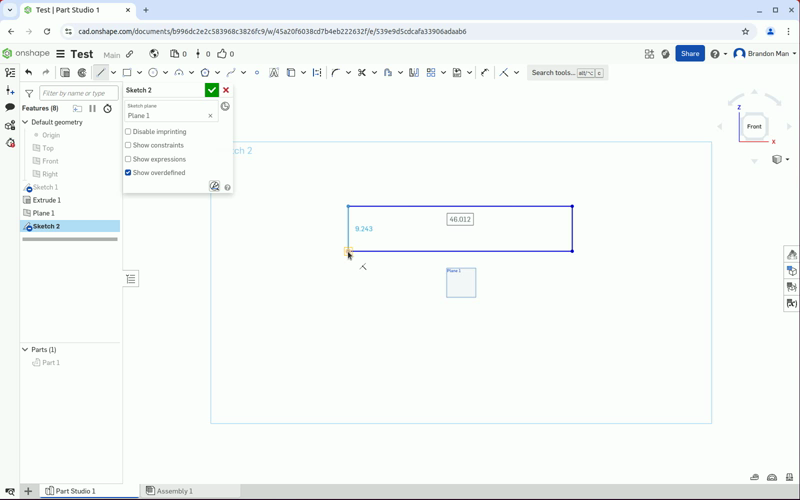
mouse_move(470, 237)
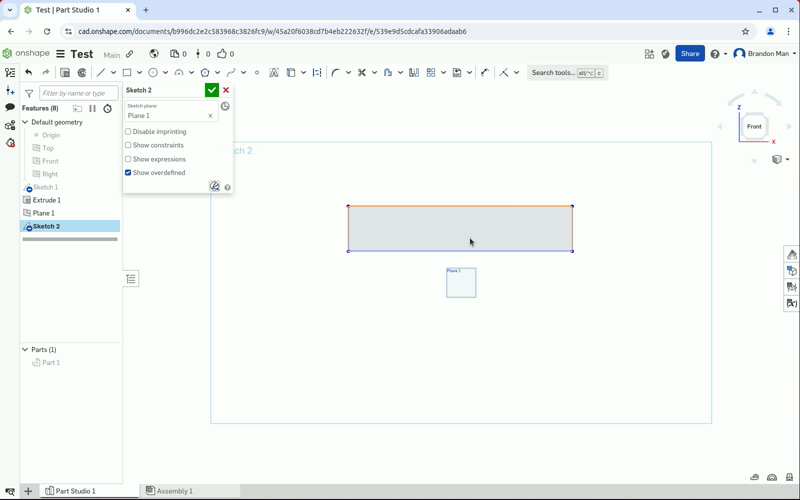
click(470, 237)
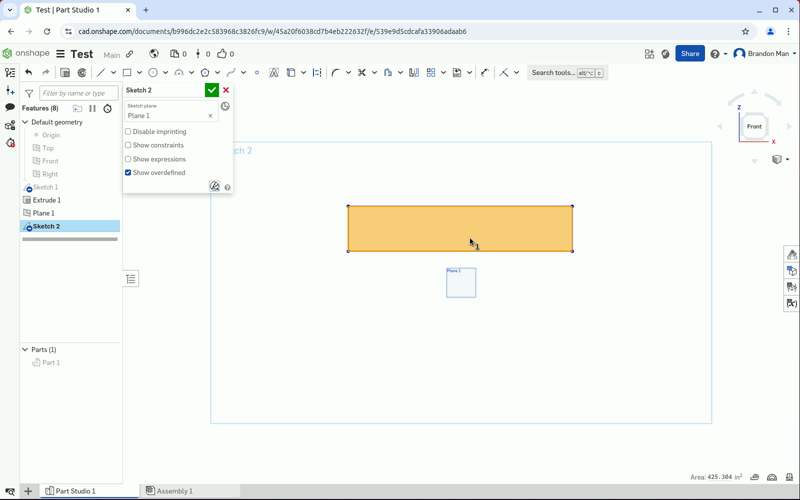
mouse_move(73, 352)
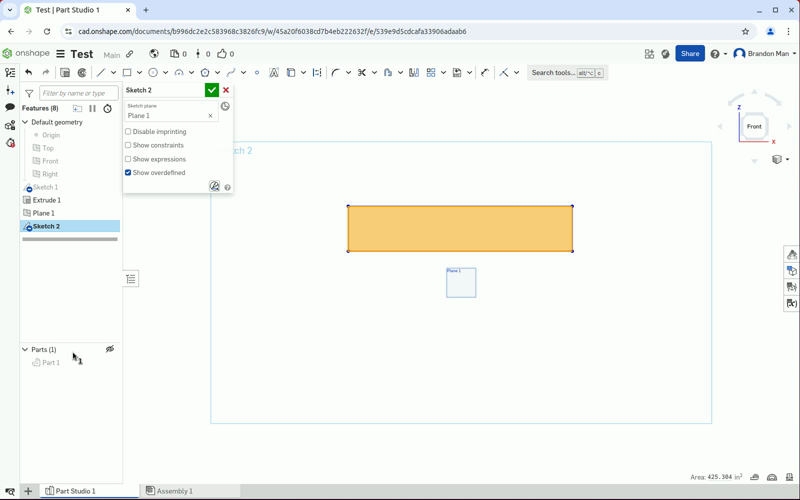
key(shift+y)
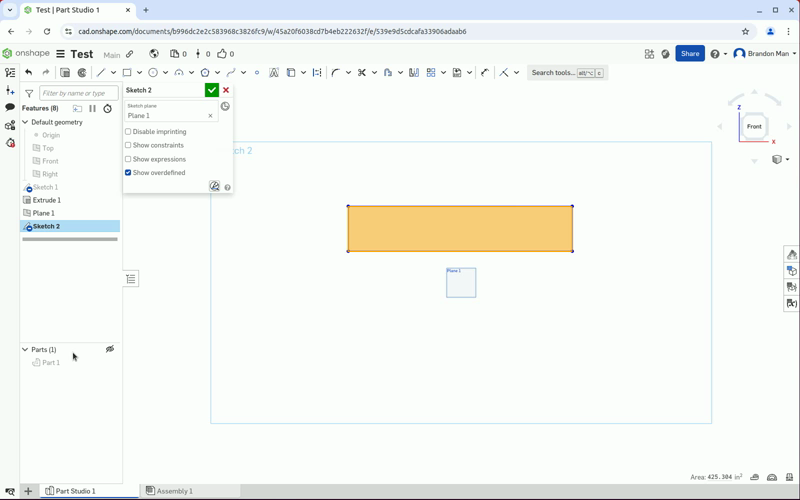
key(shift+e)
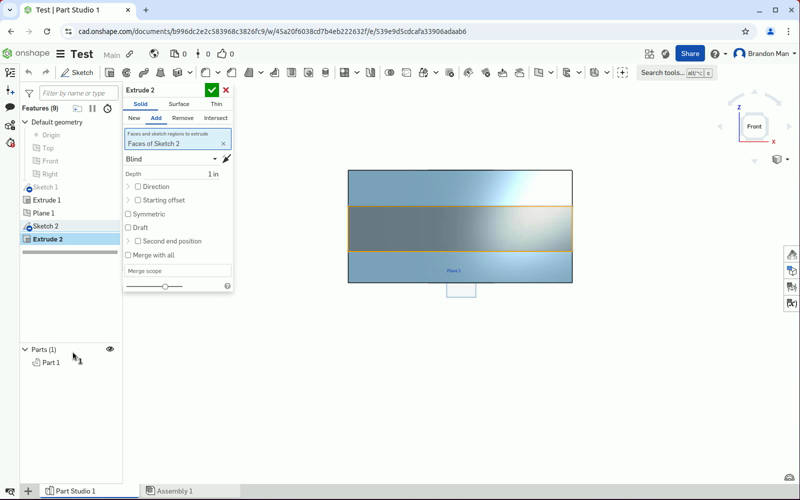
mouse_move(143, 106)
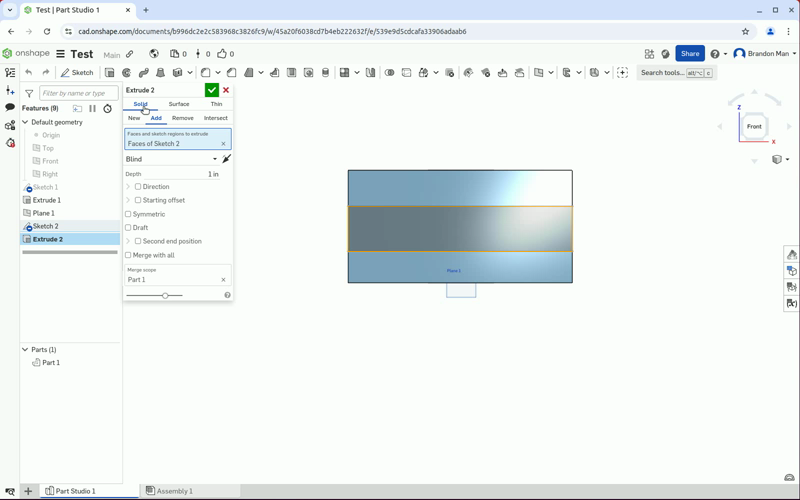
click(143, 106)
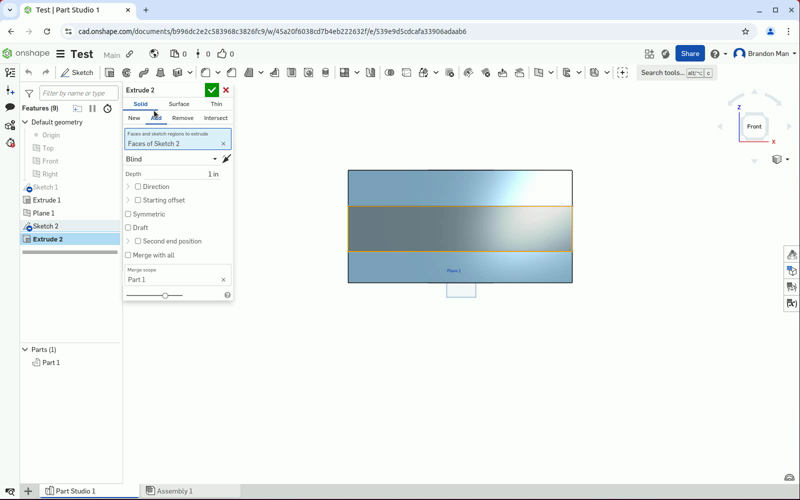
mouse_move(186, 120)
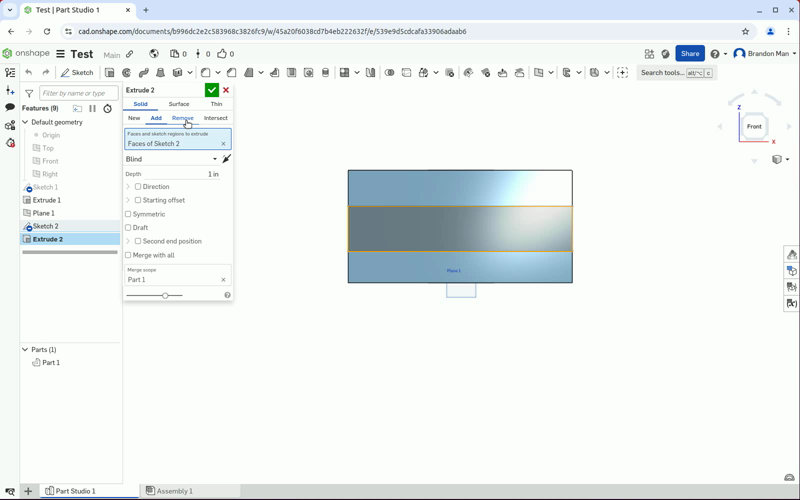
click(186, 120)
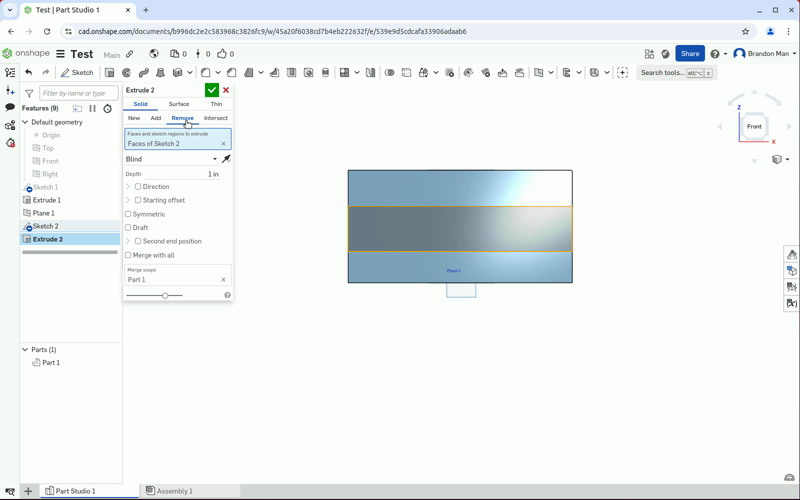
key(tab, 4)
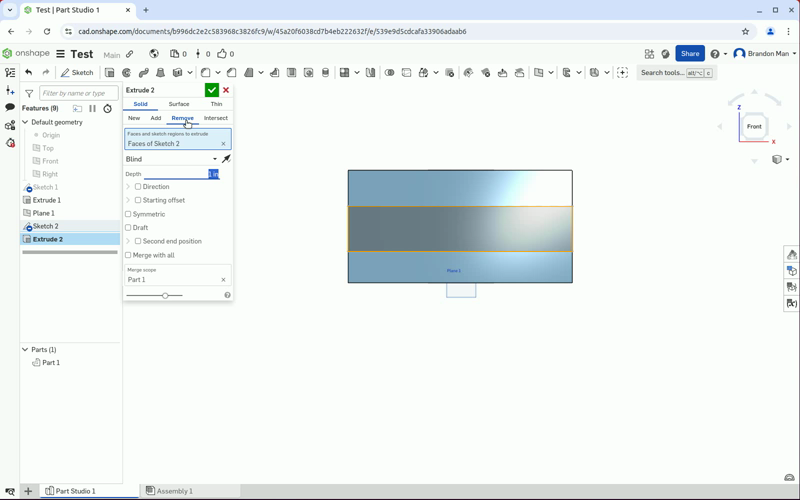
text(18.535)
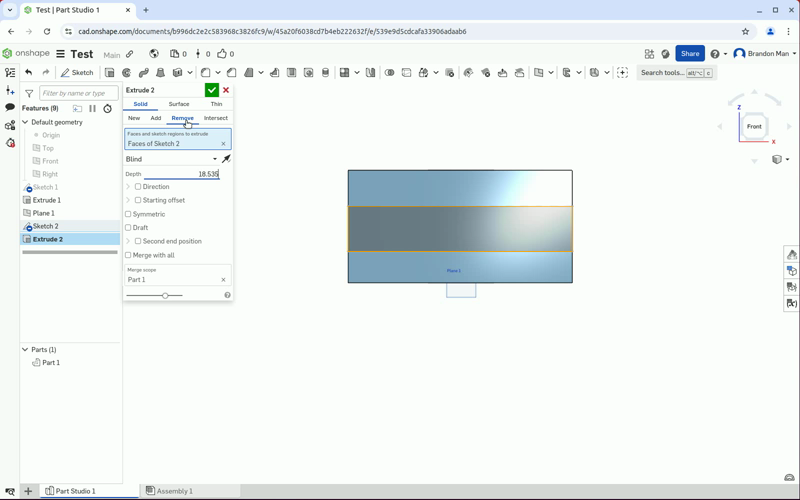
key(tab, 6)
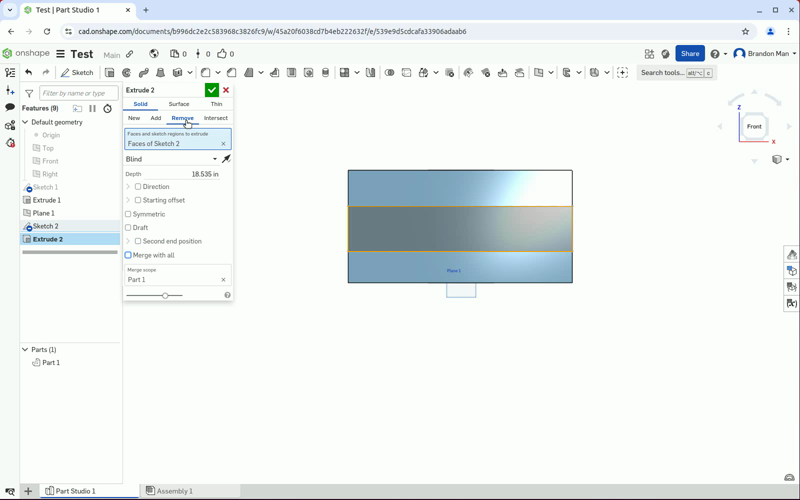
key(space)
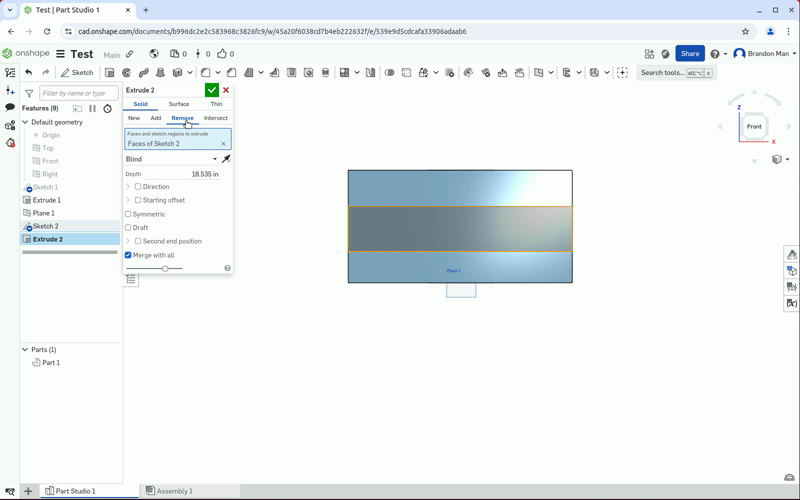
key(enter)
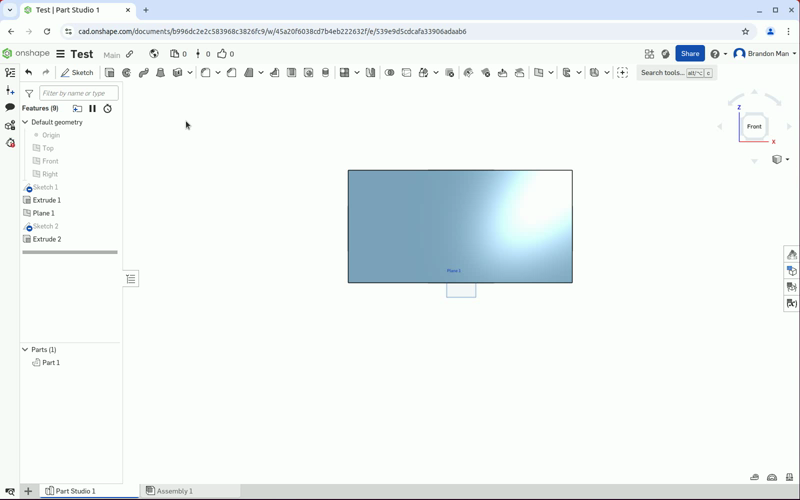
key(shift+h)
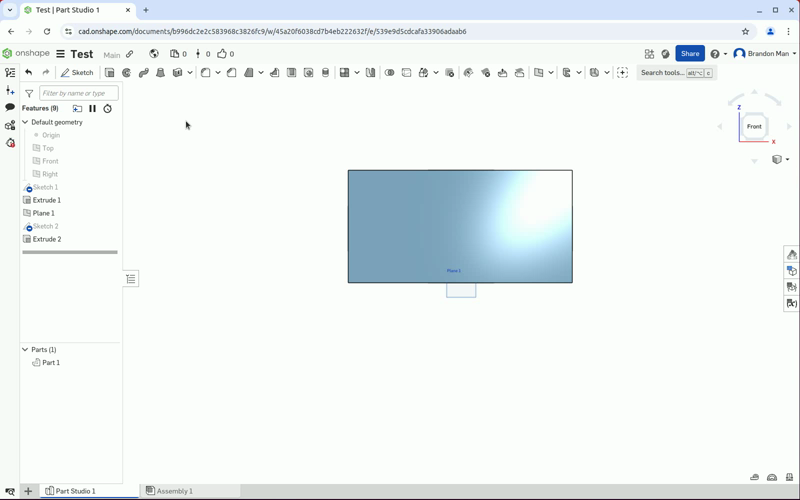
key(shift+h)
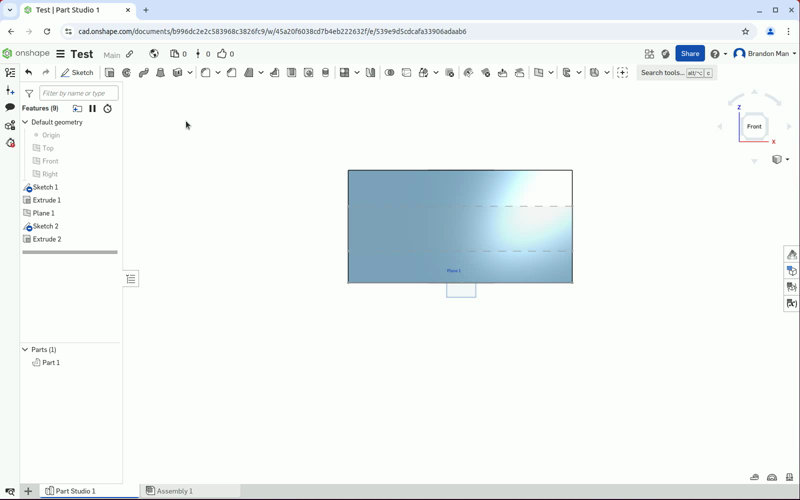
key(shift+7)
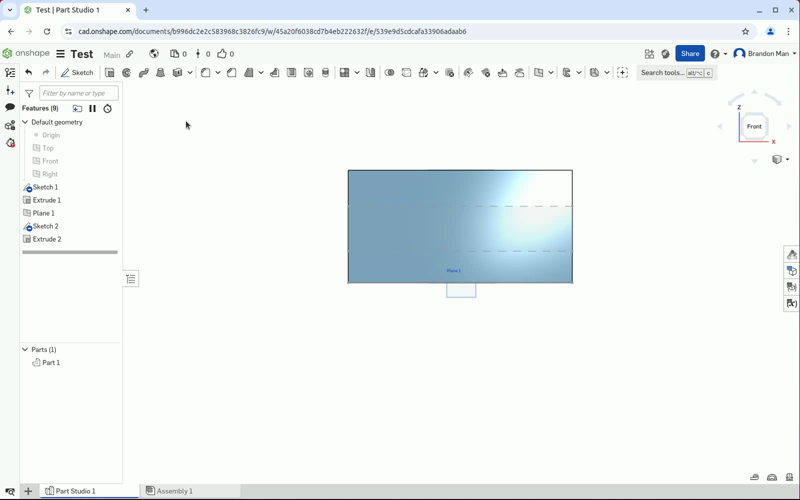
key(left, 2)
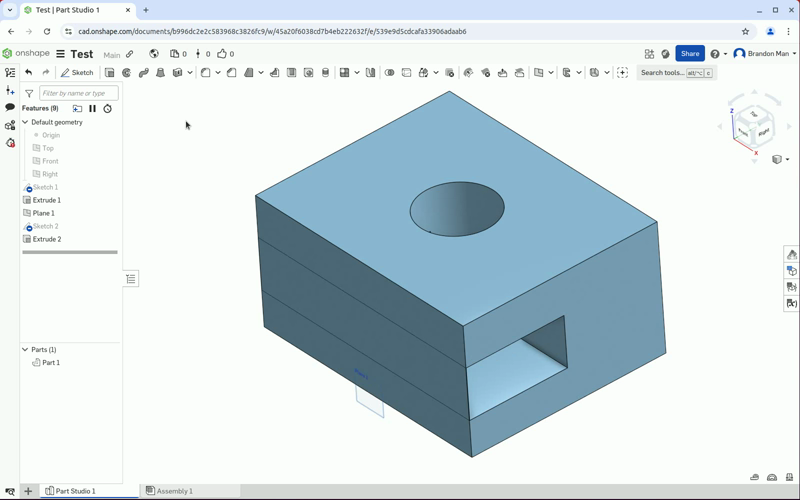
key(down, 2)
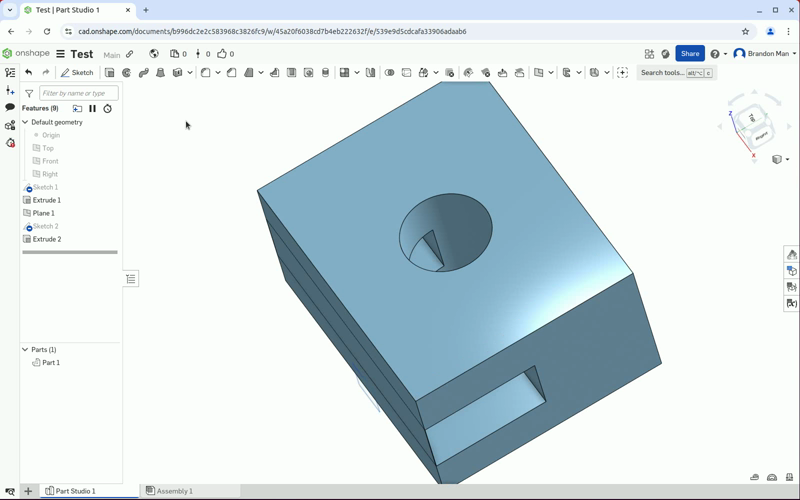
key(up, 2)
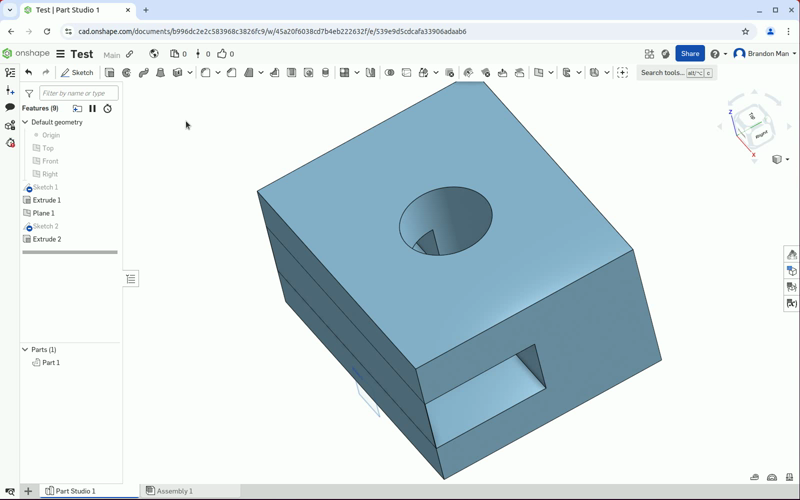
key(right, 2)
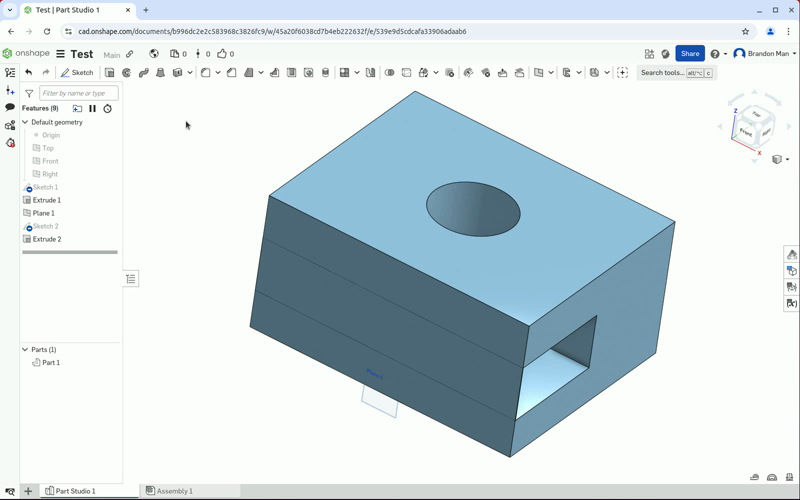
mouse_move(73, 189)
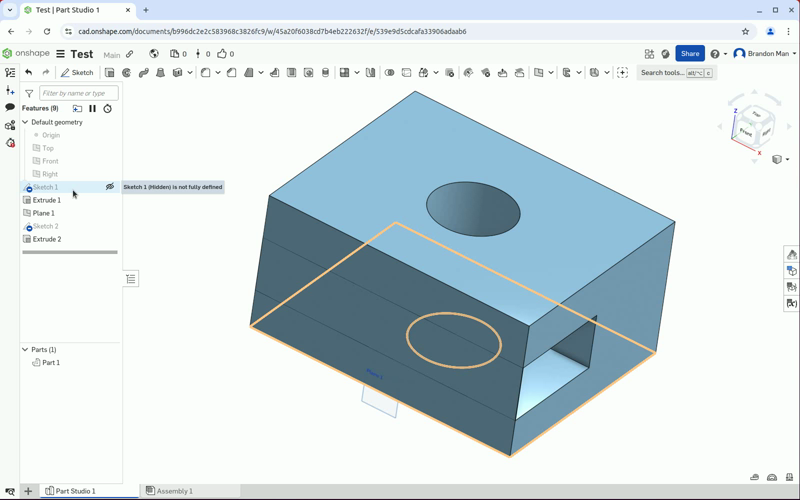
click(73, 189)